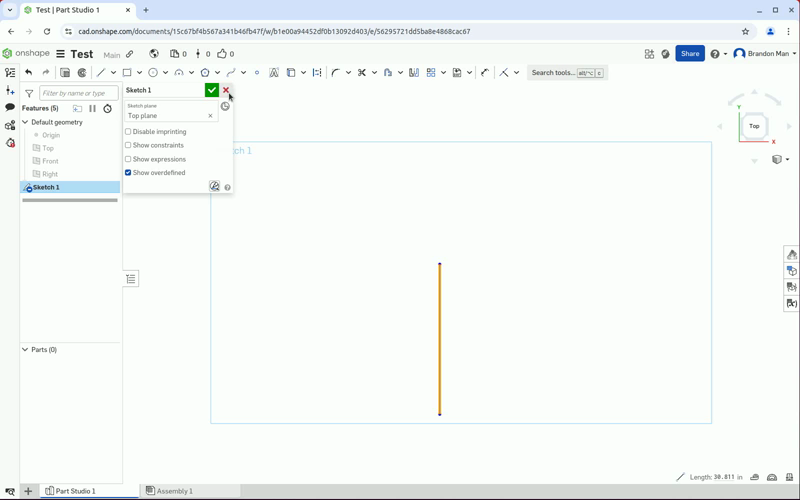
key(shift+h)
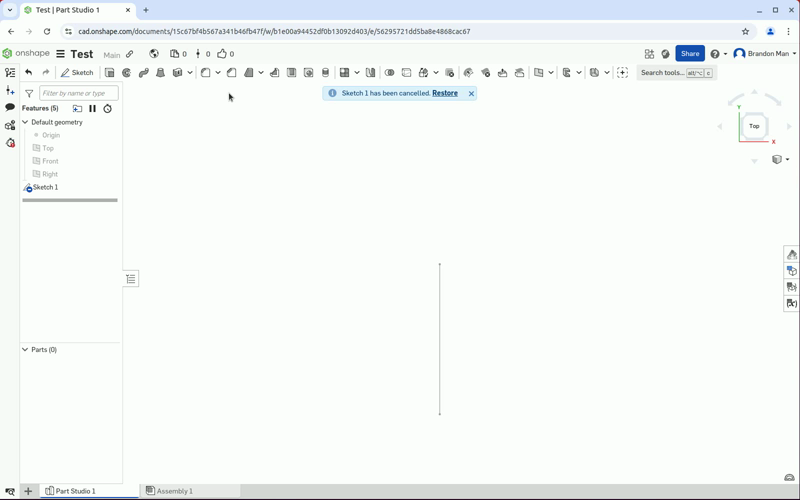
mouse_move(73, 352)
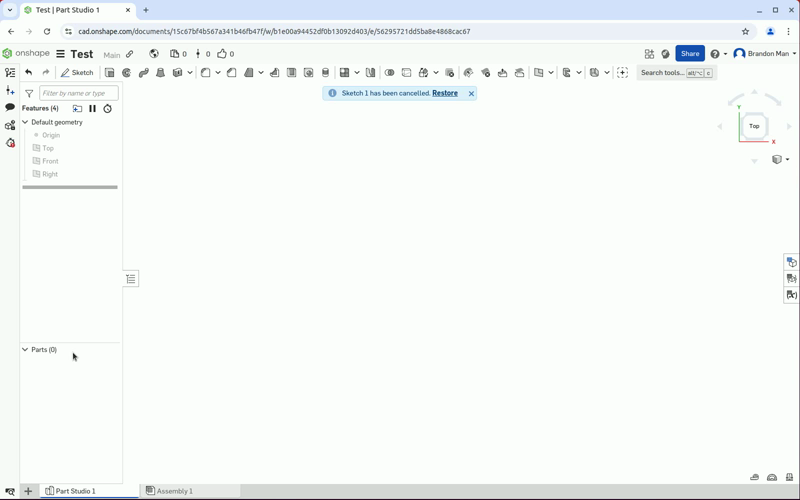
key(y)
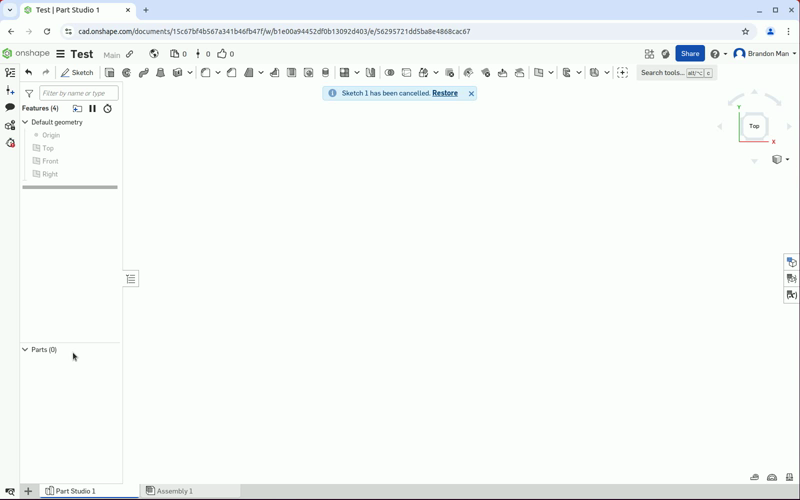
key(shift+p)
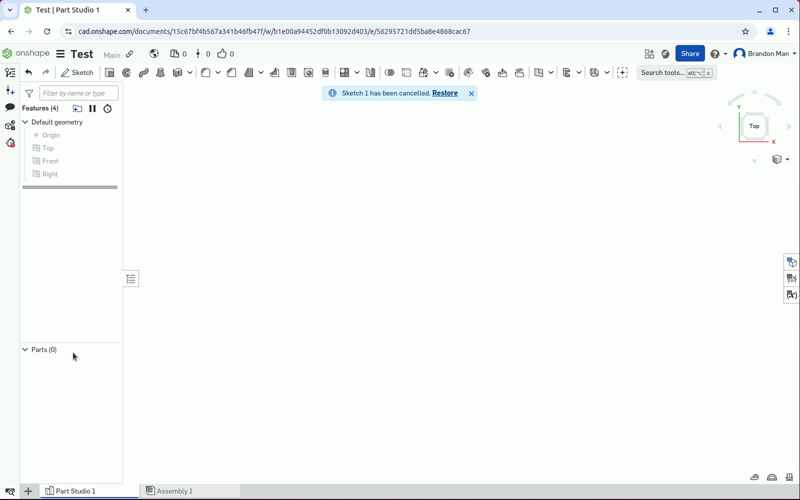
key(space)
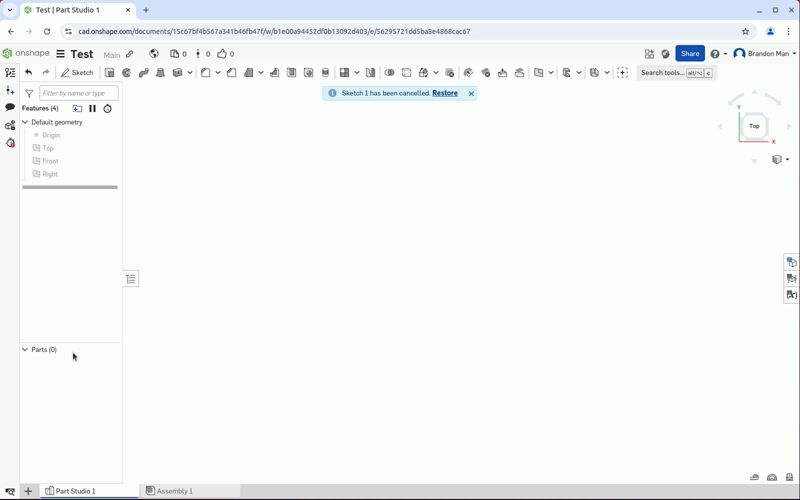
key_down(shift)
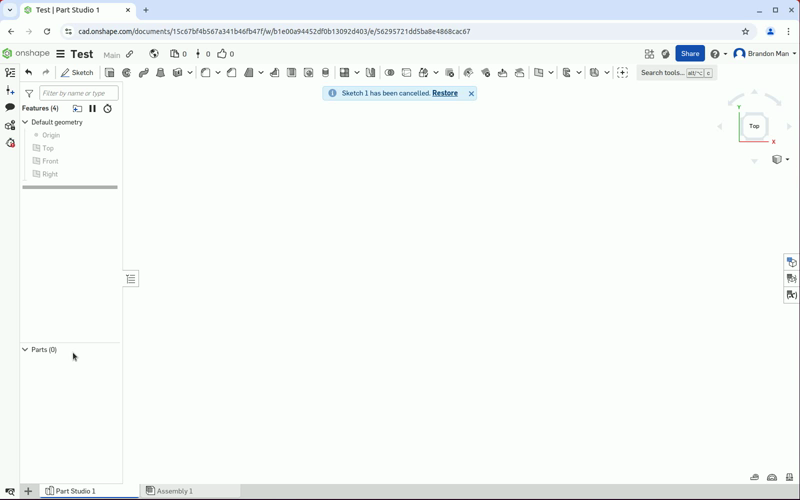
key(up)
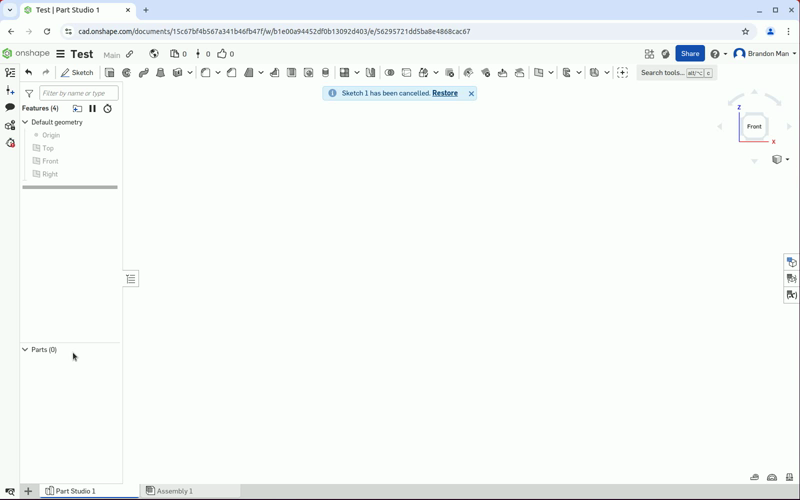
key_up(shift)
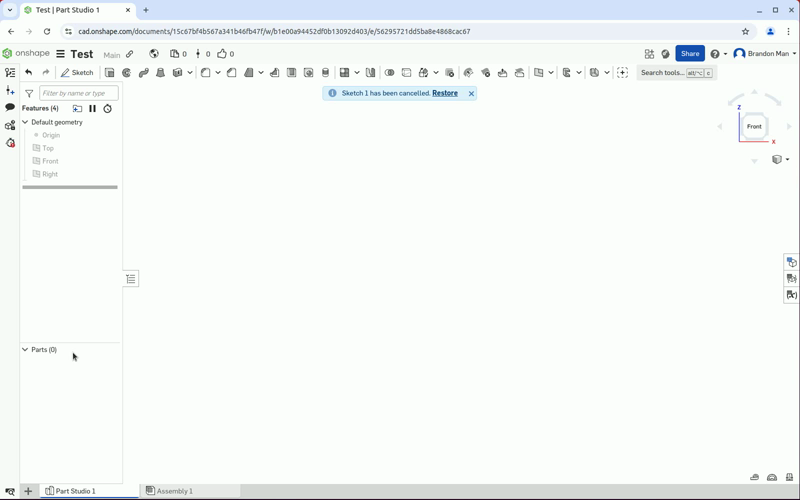
mouse_move(73, 352)
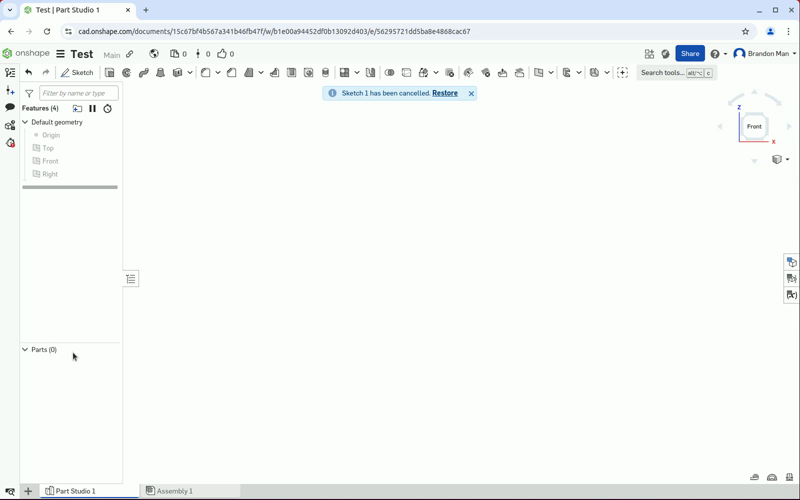
key(shift+y)
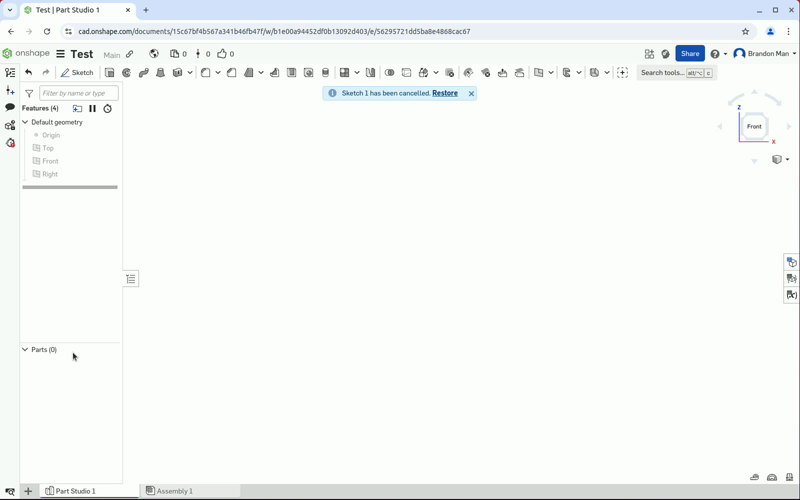
key(shift+s)
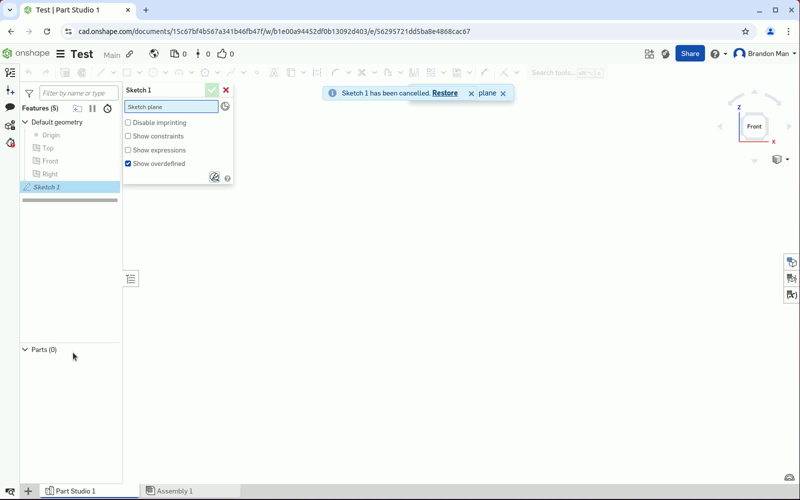
mouse_move(73, 163)
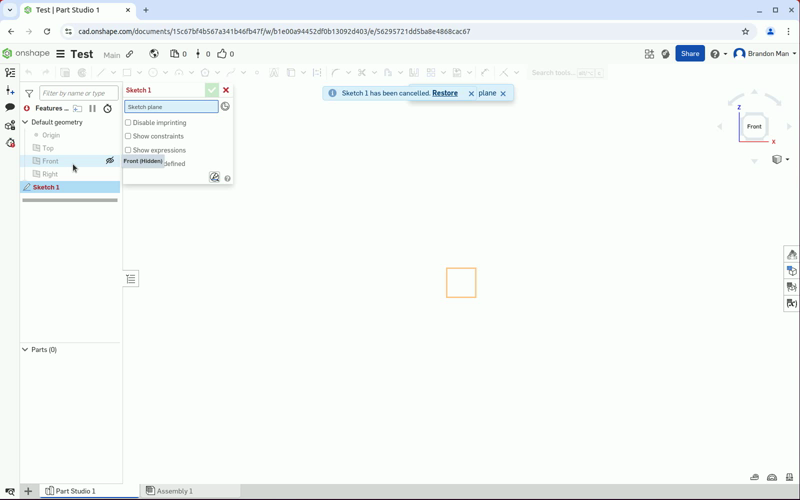
click(73, 163)
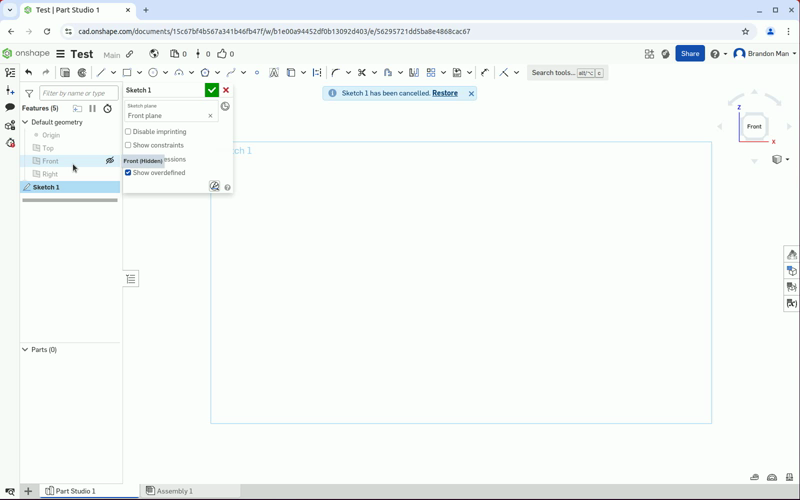
mouse_move(73, 352)
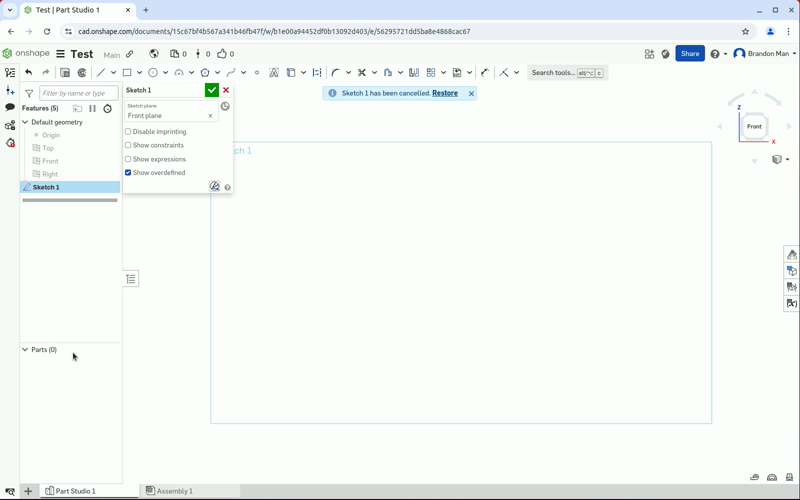
key(y)
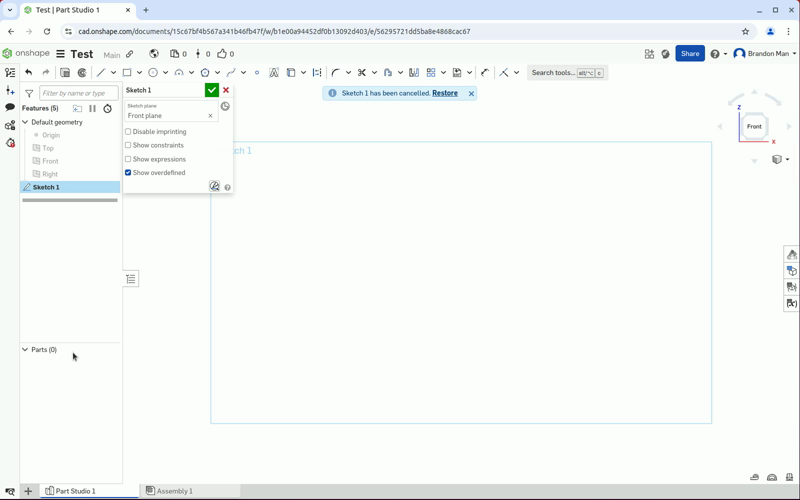
key(c)
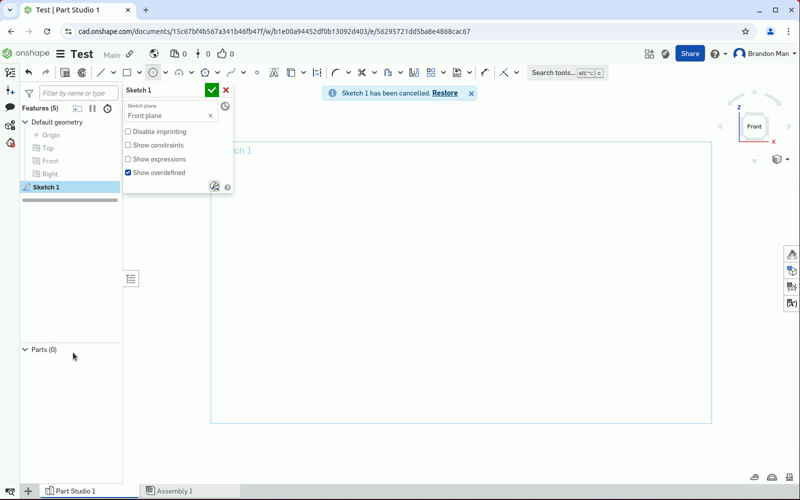
key_down(shift)
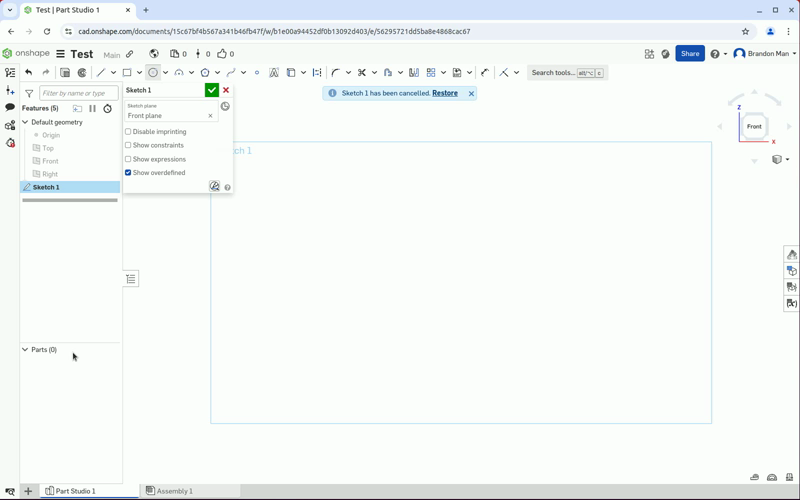
mouse_move(438, 282)
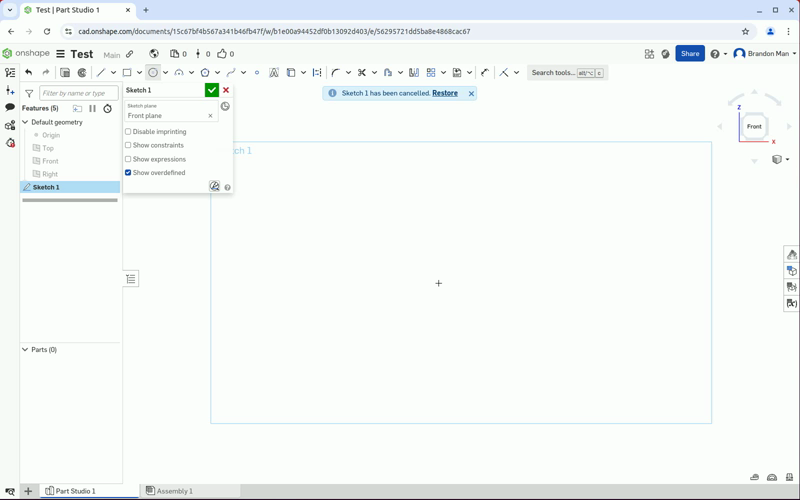
click(438, 282)
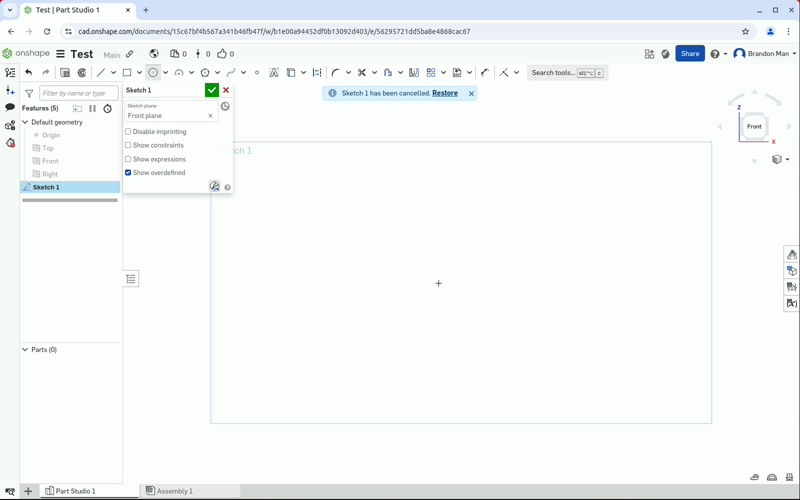
key_up(shift)
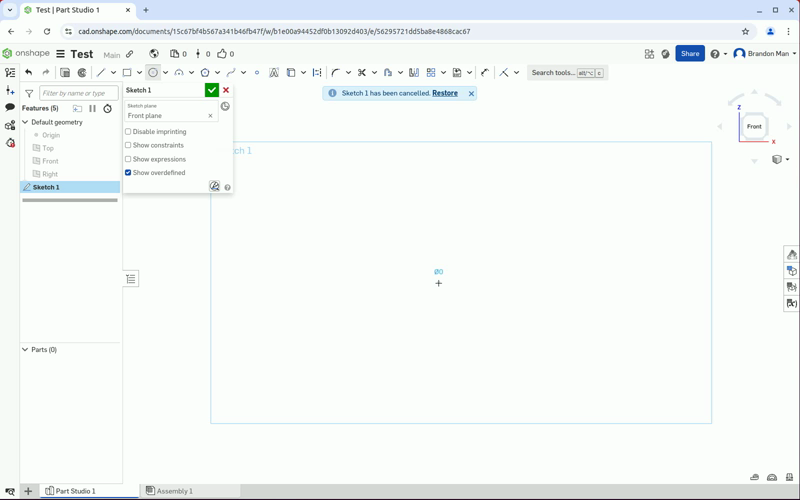
mouse_move(445, 282)
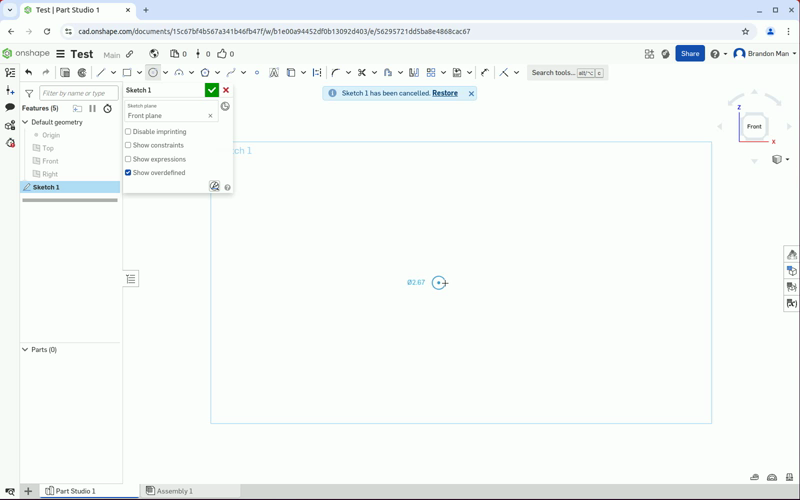
click(445, 282)
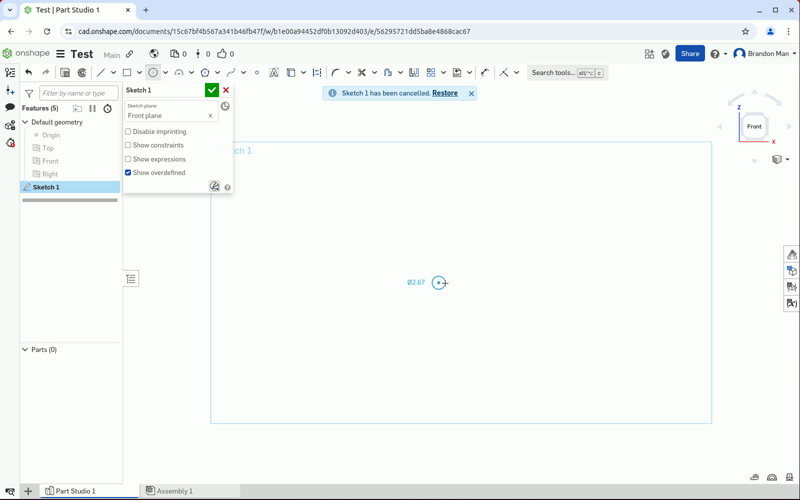
key(esc)
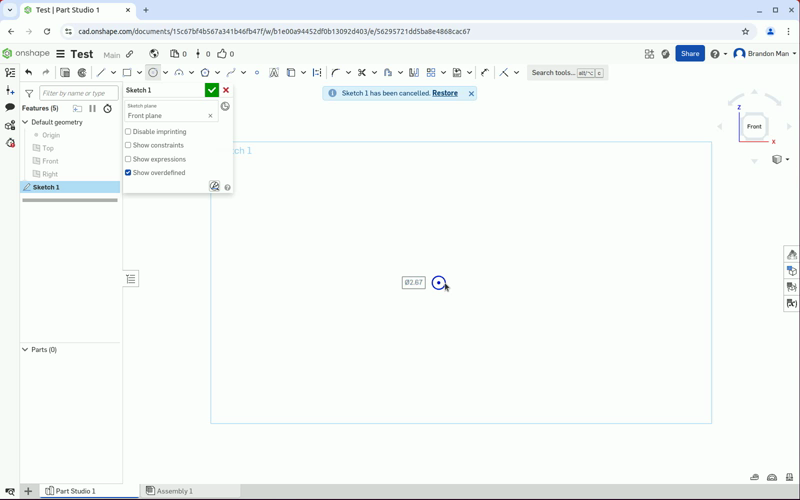
mouse_move(437, 282)
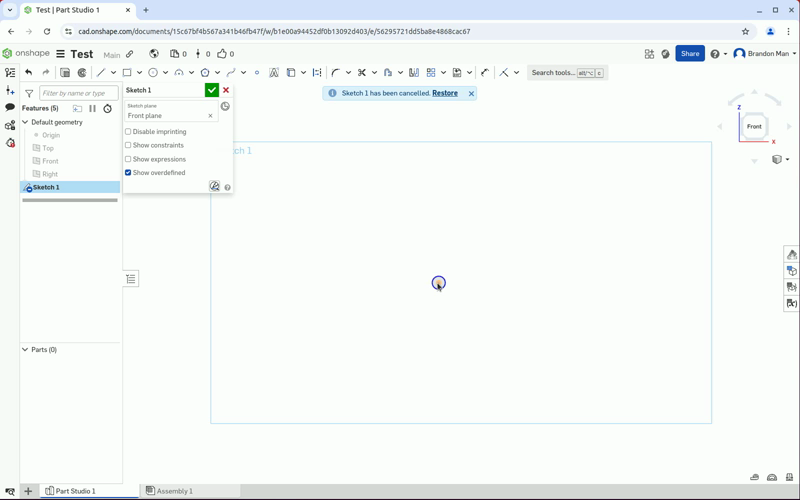
scroll(6)
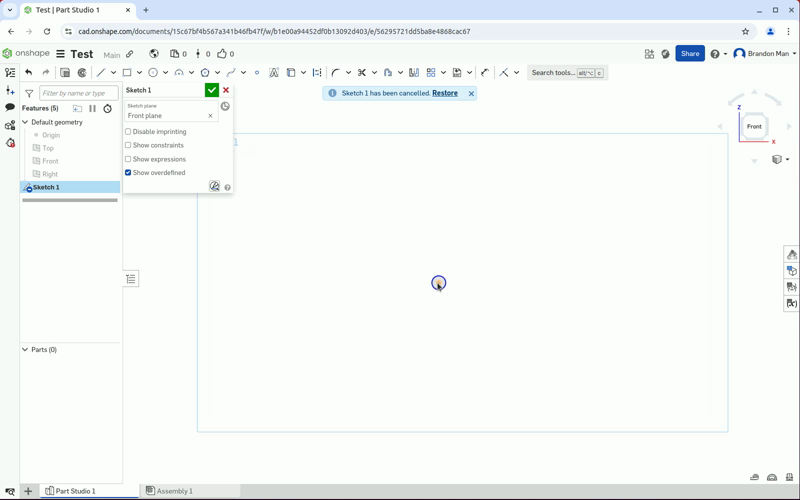
scroll(6)
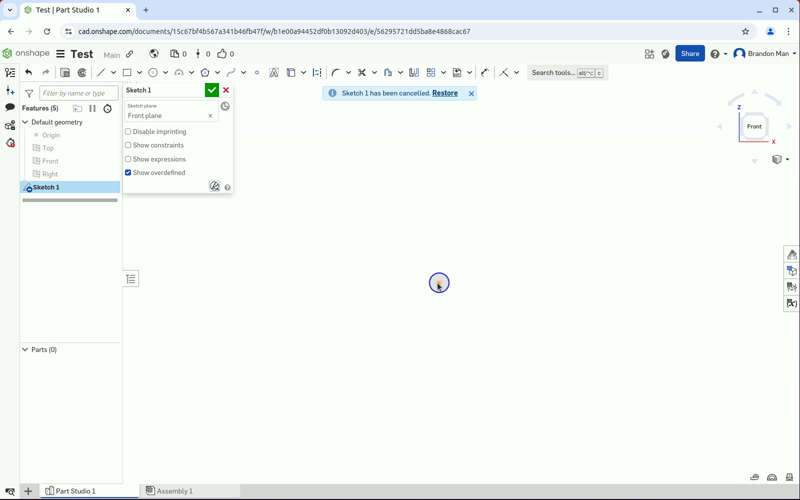
scroll(6)
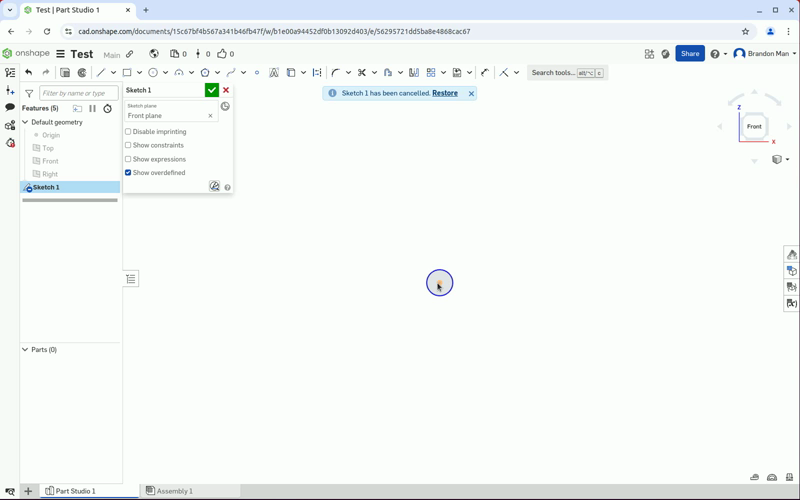
scroll(6)
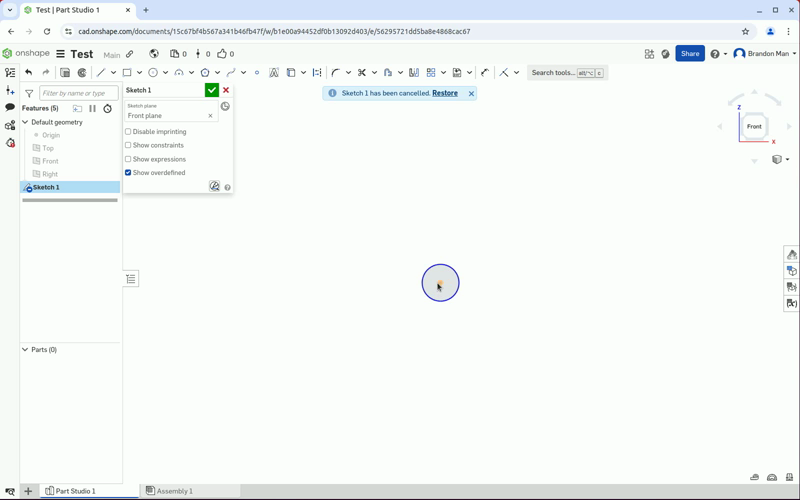
scroll(6)
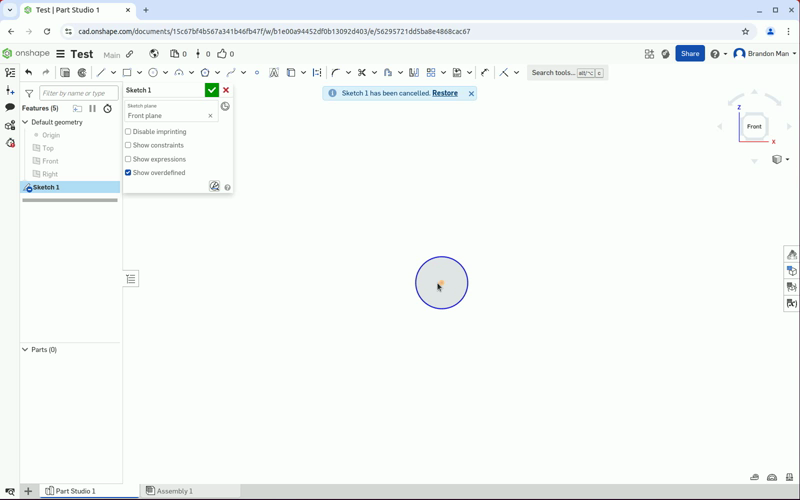
scroll(6)
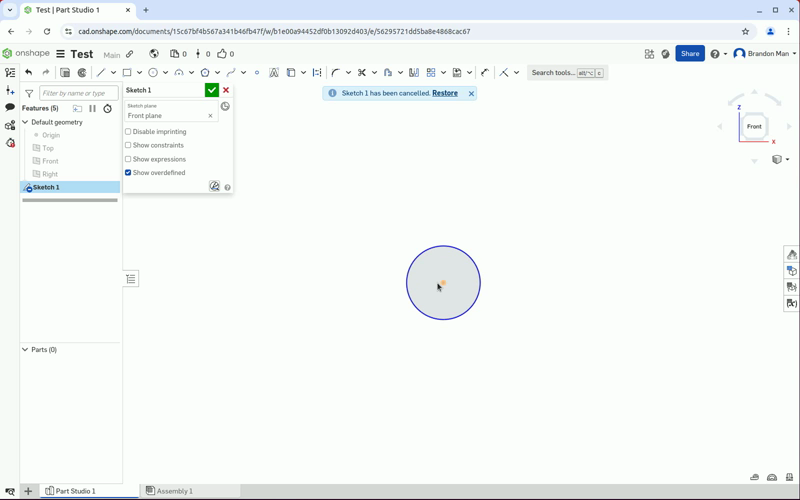
scroll(6)
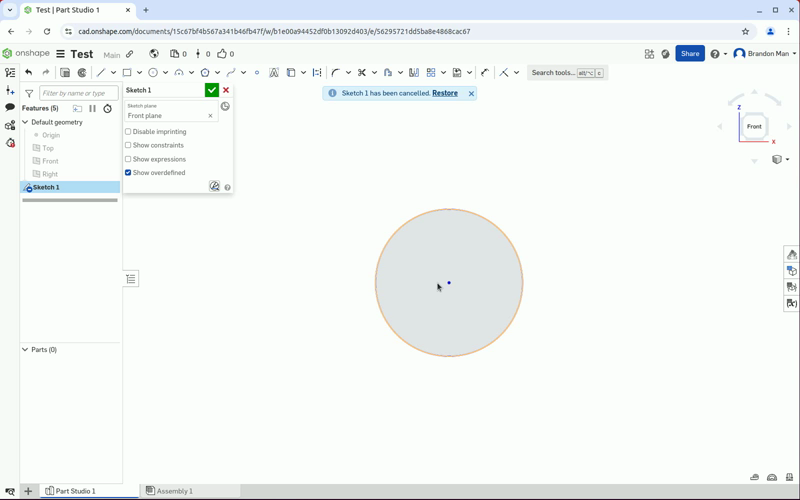
click(437, 282)
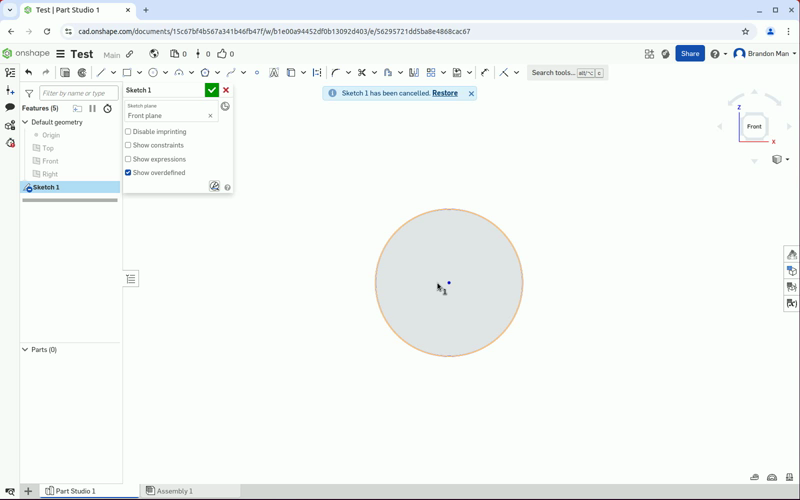
scroll(-6)
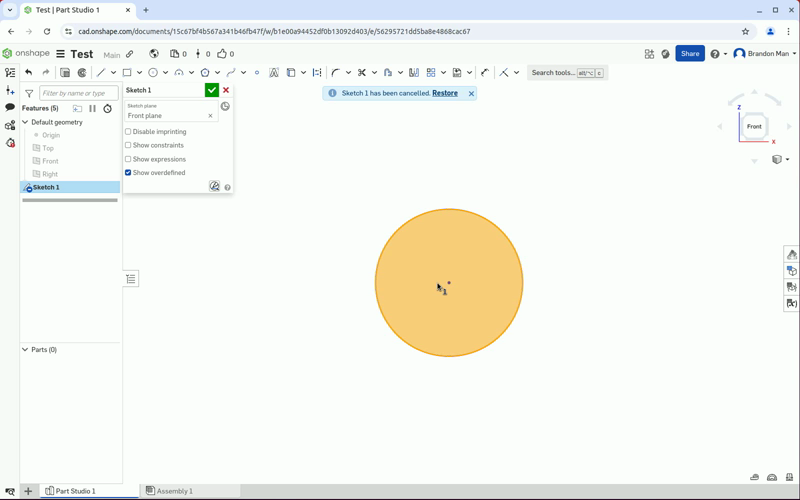
scroll(-6)
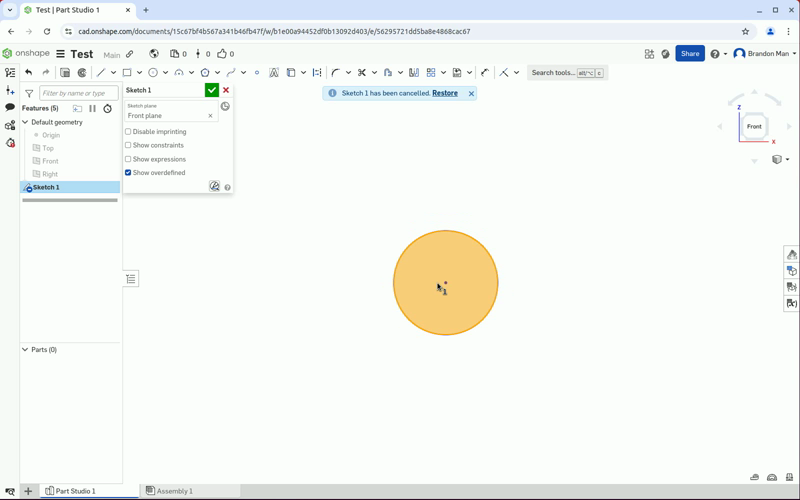
scroll(-6)
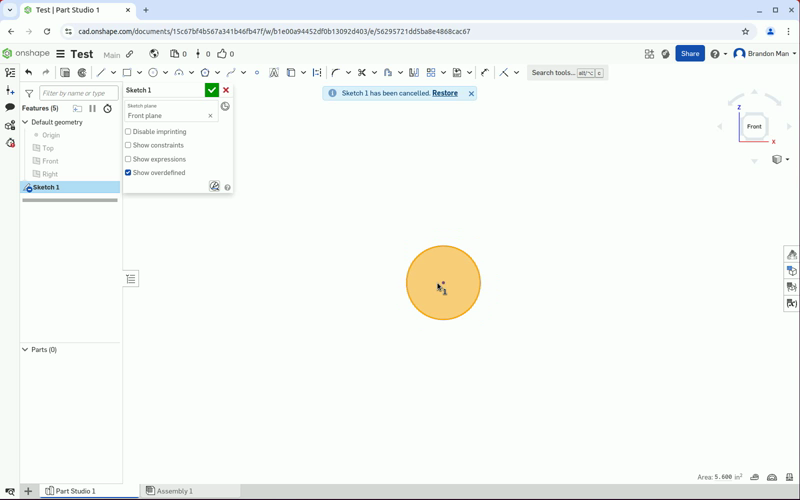
scroll(-6)
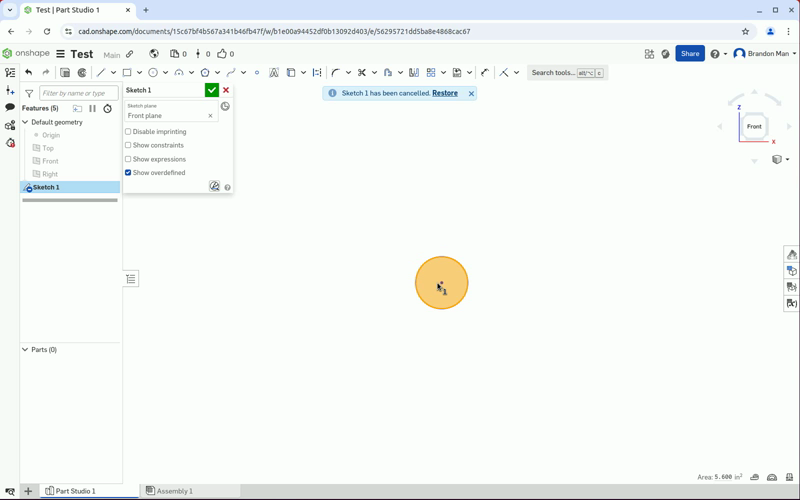
scroll(-6)
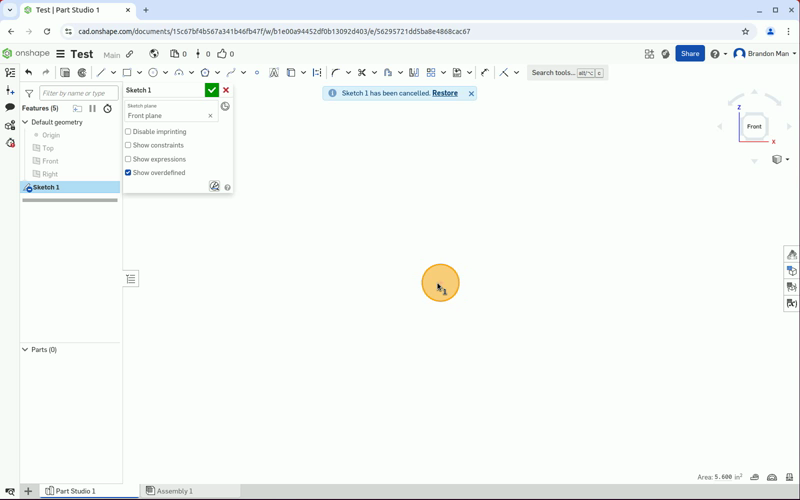
scroll(-6)
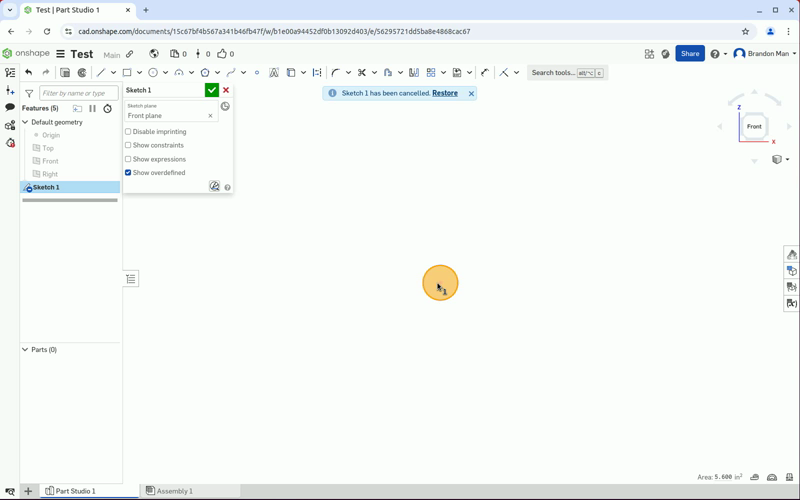
scroll(-6)
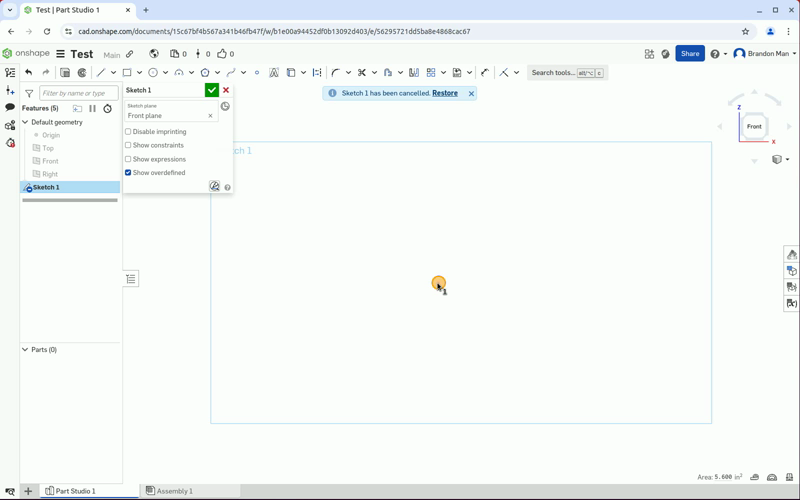
mouse_move(73, 352)
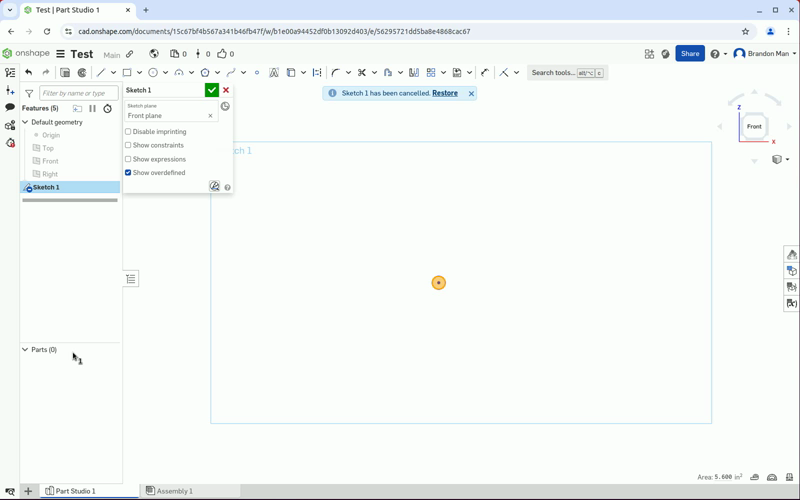
key(shift+y)
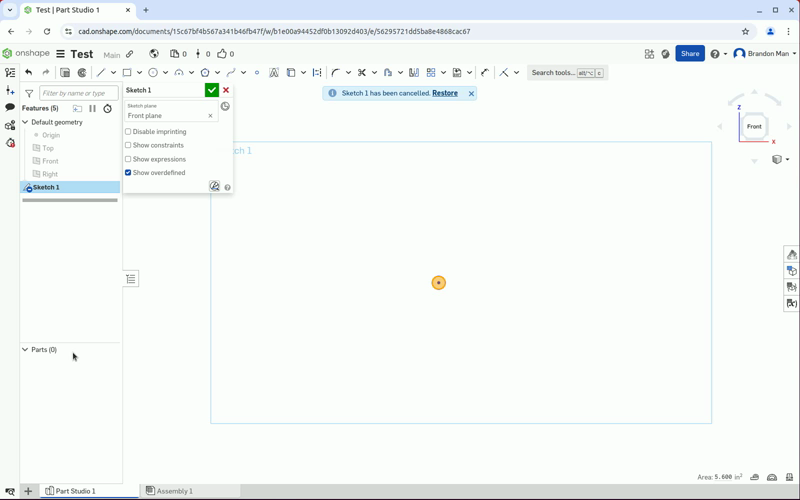
key(shift+e)
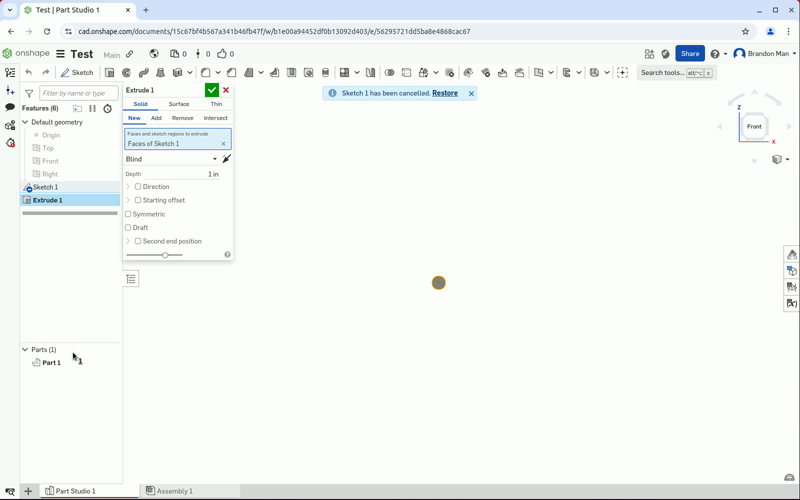
mouse_move(143, 106)
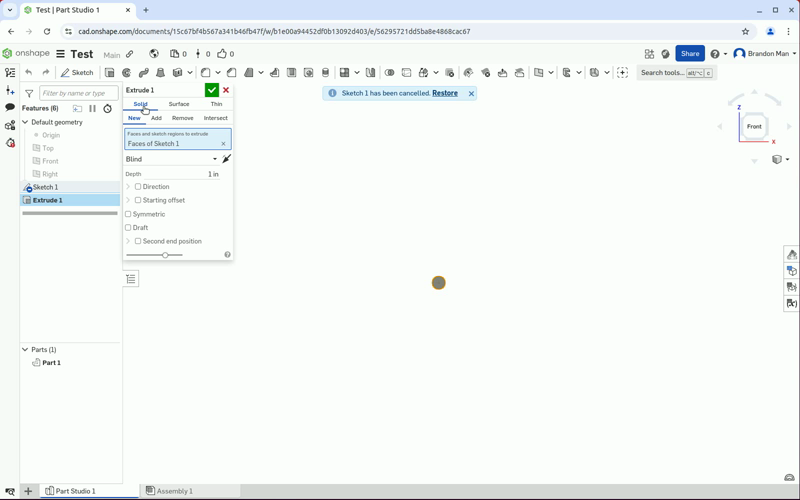
click(143, 106)
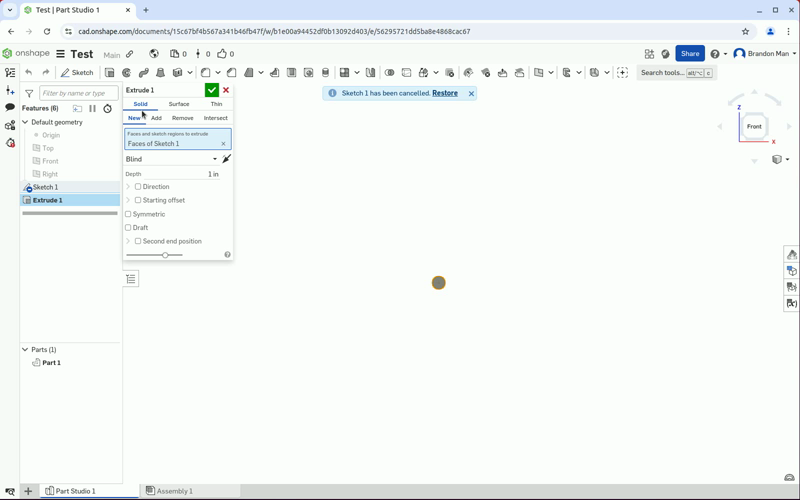
mouse_move(137, 120)
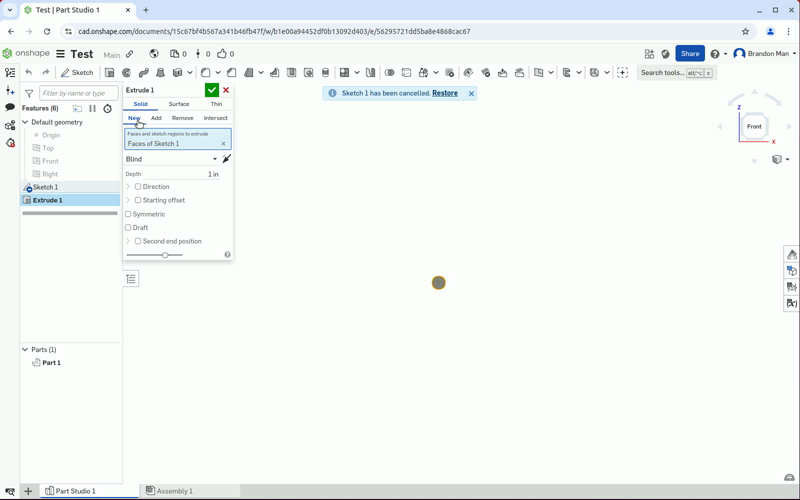
click(137, 120)
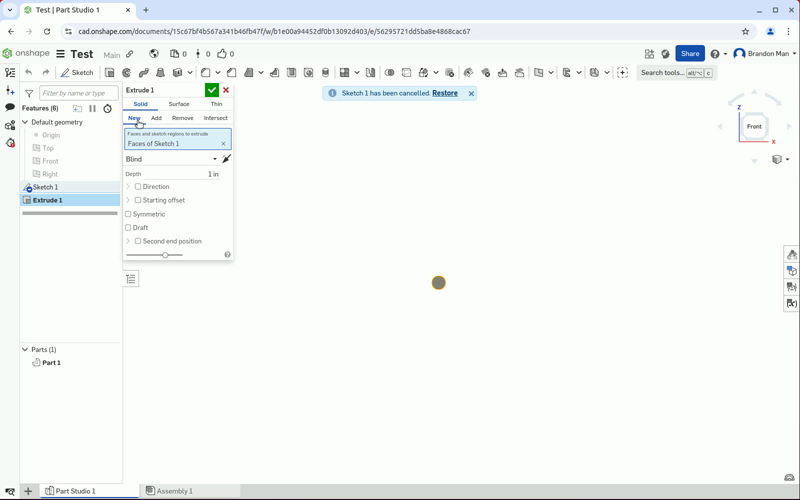
key(tab, 4)
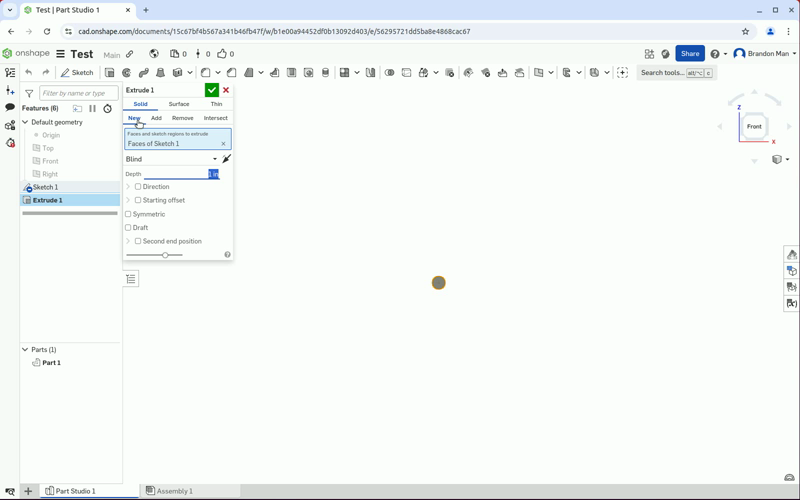
text(23.108)
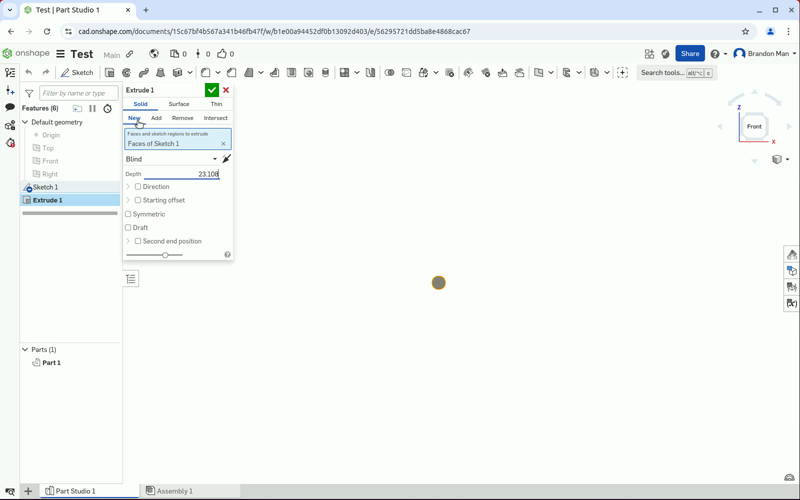
key(enter)
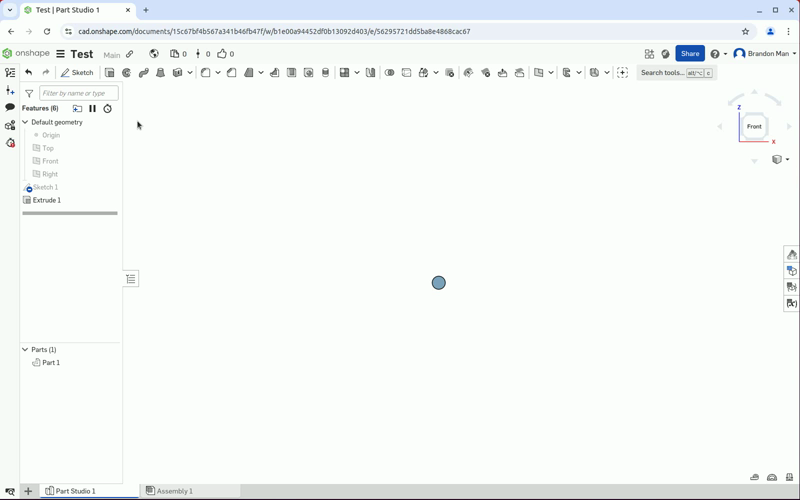
key(shift+h)
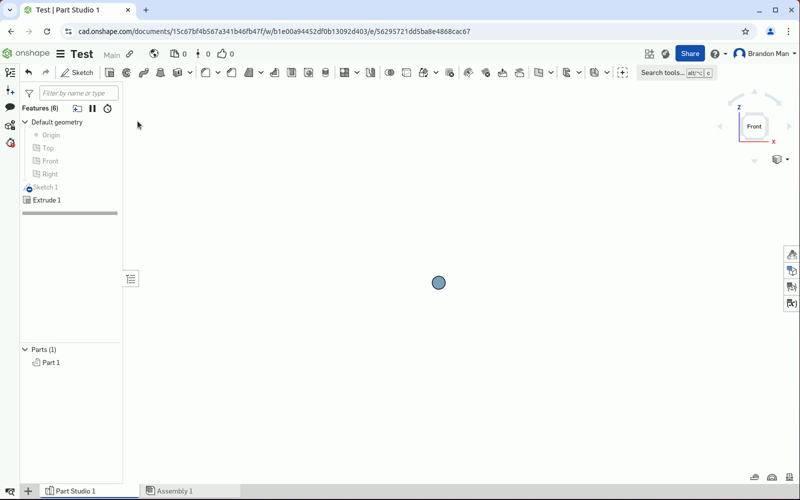
key(shift+h)
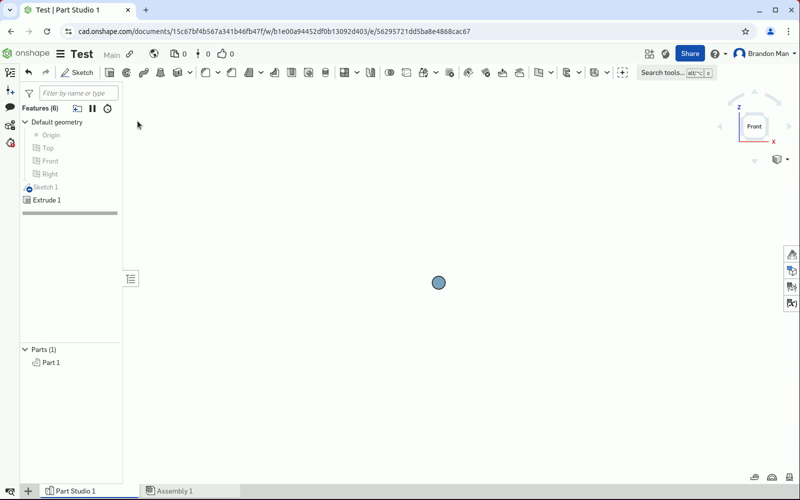
mouse_move(73, 189)
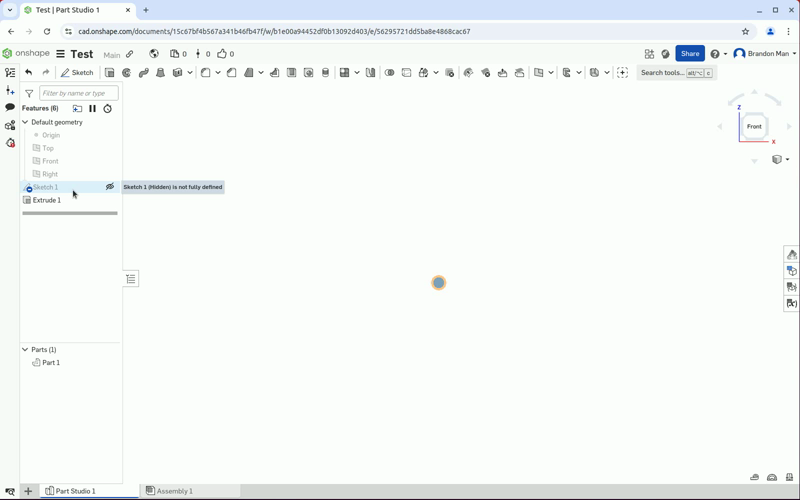
click(73, 189)
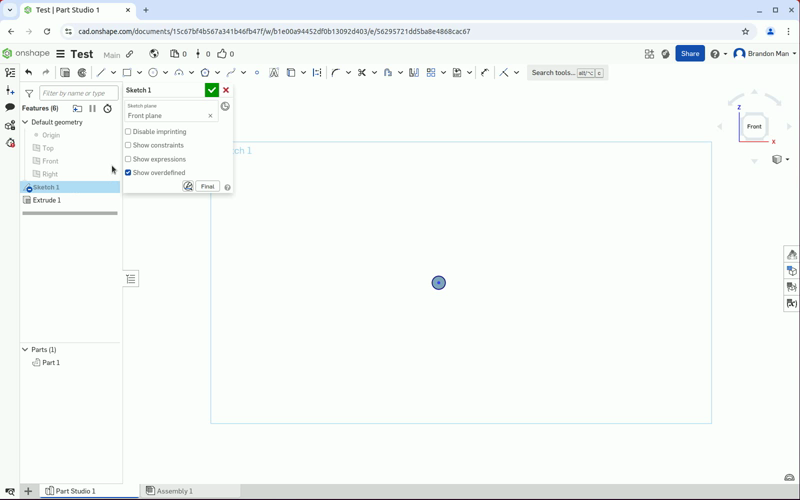
mouse_move(229, 92)
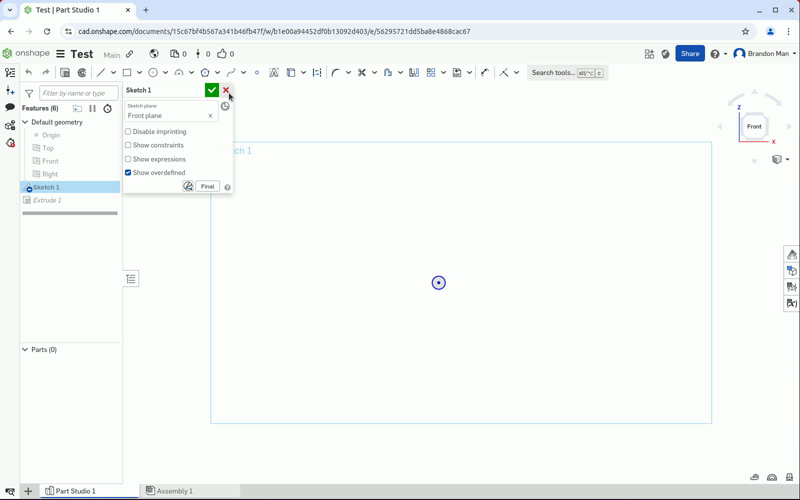
click(229, 92)
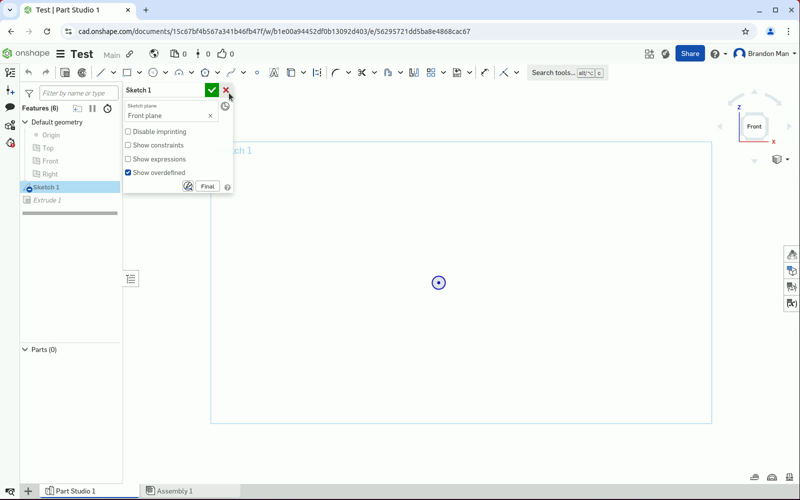
key(shift+s)
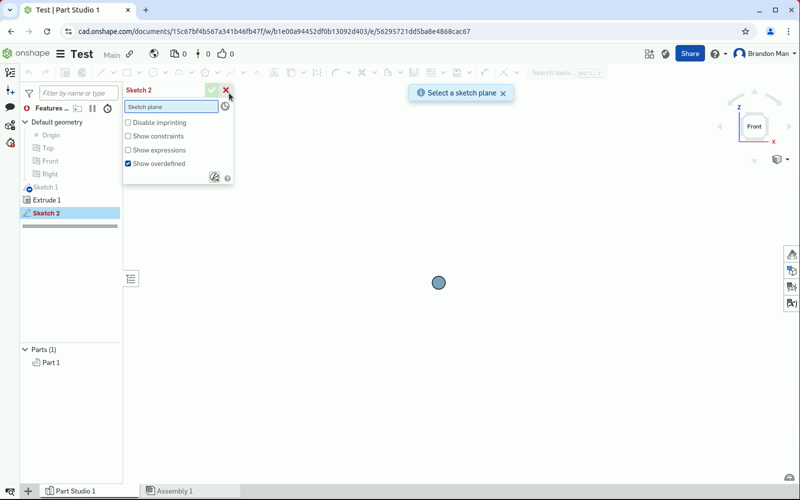
mouse_move(73, 163)
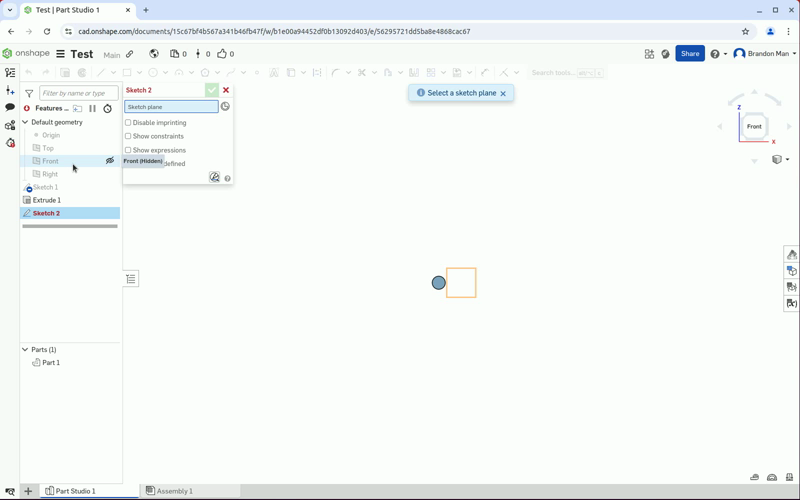
click(73, 163)
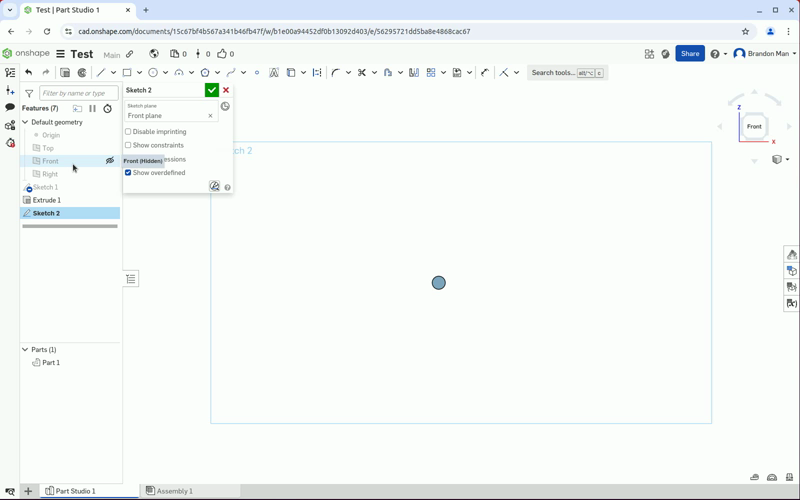
mouse_move(73, 352)
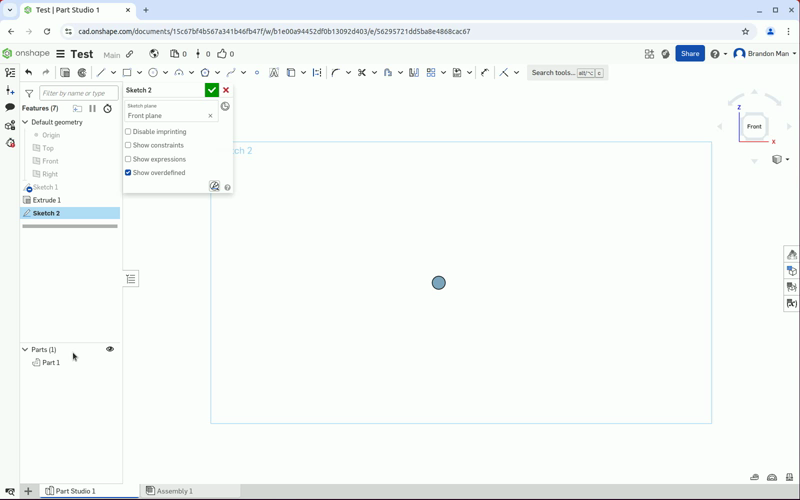
key(y)
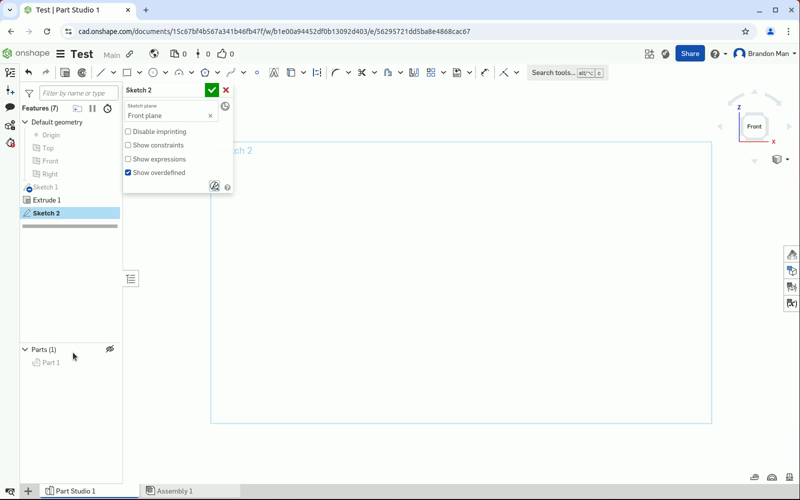
key(c)
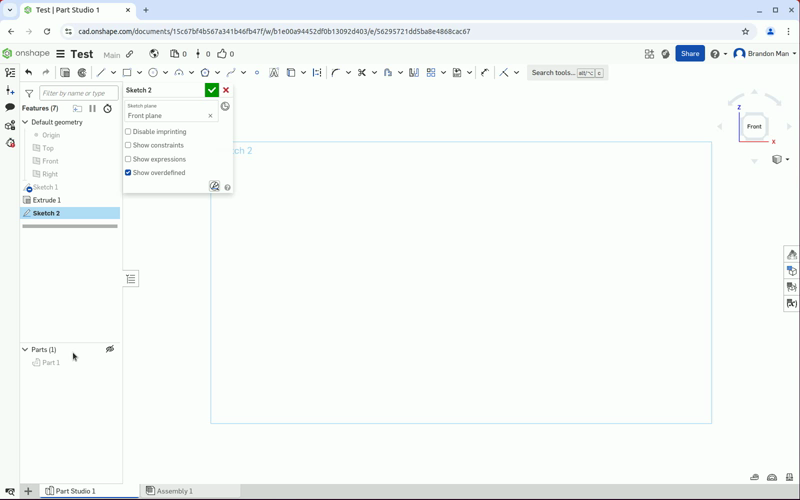
key_down(shift)
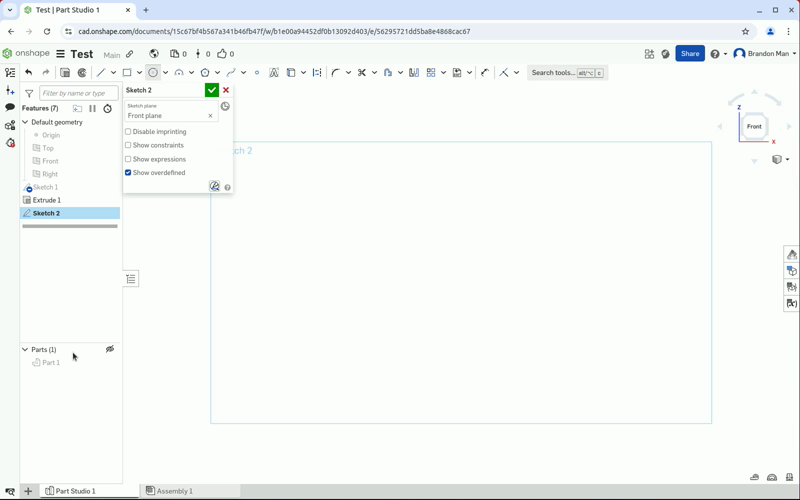
mouse_move(483, 282)
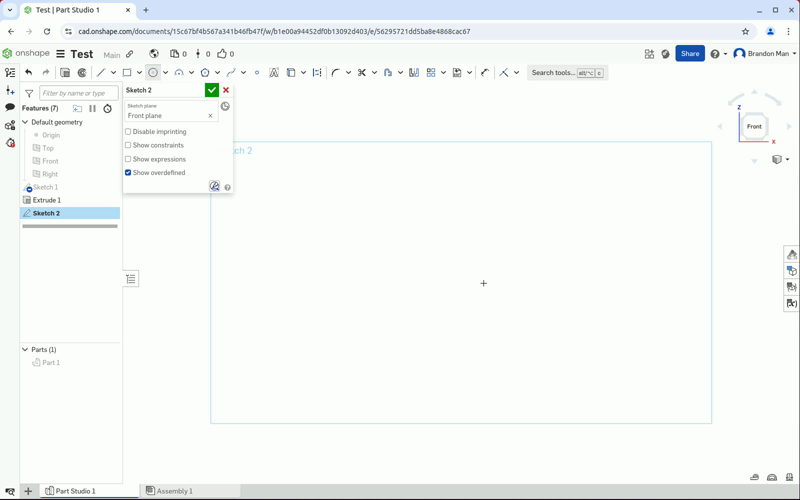
click(483, 282)
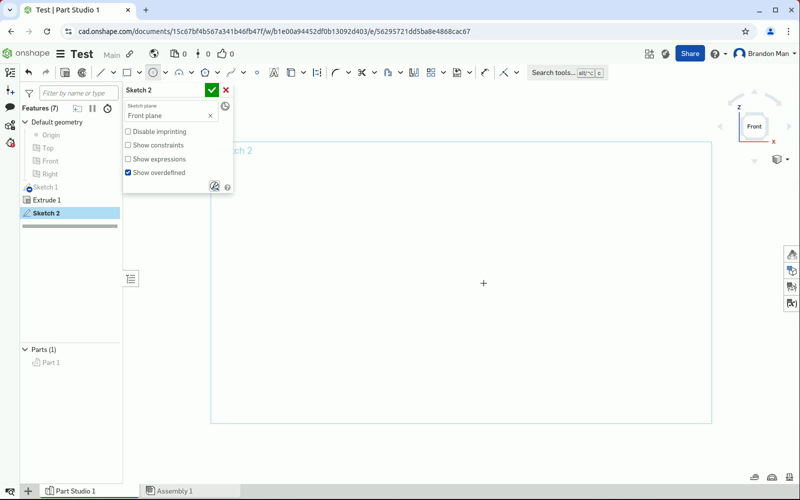
key_up(shift)
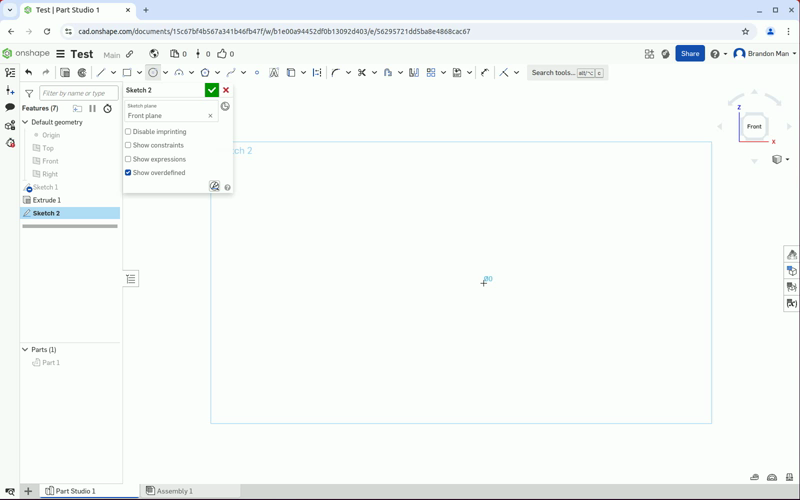
mouse_move(489, 282)
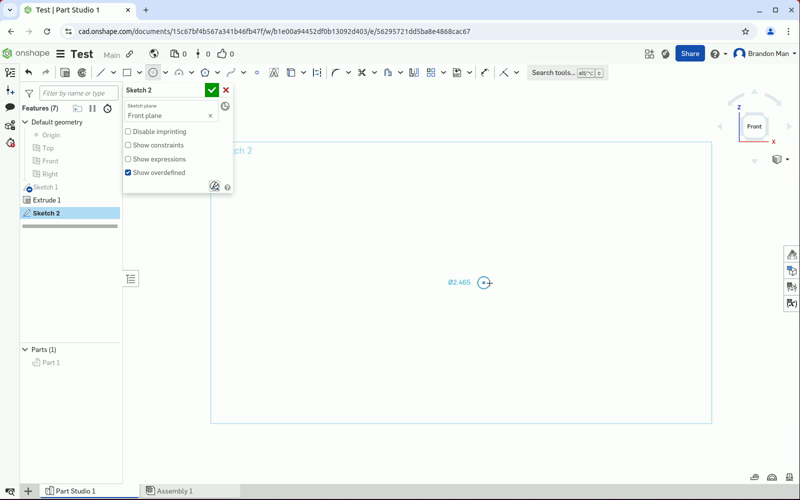
click(489, 282)
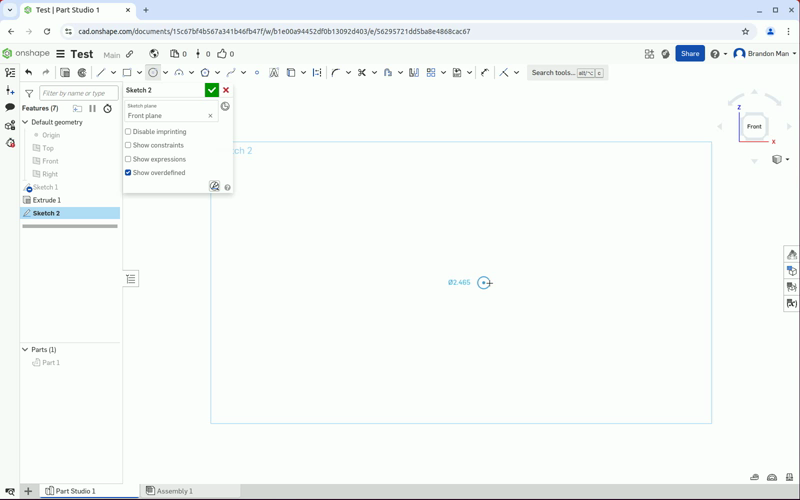
key(esc)
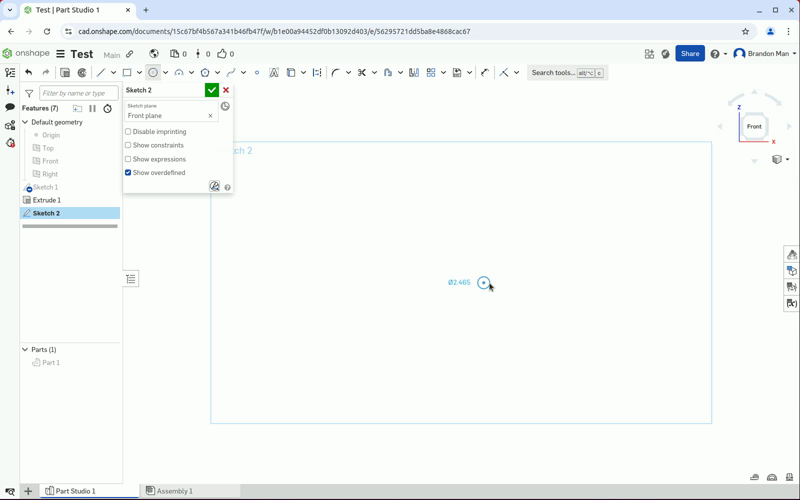
mouse_move(486, 278)
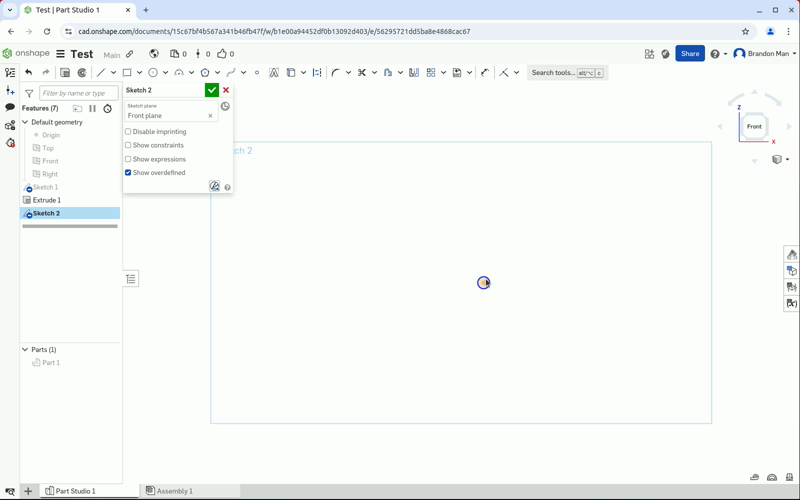
scroll(6)
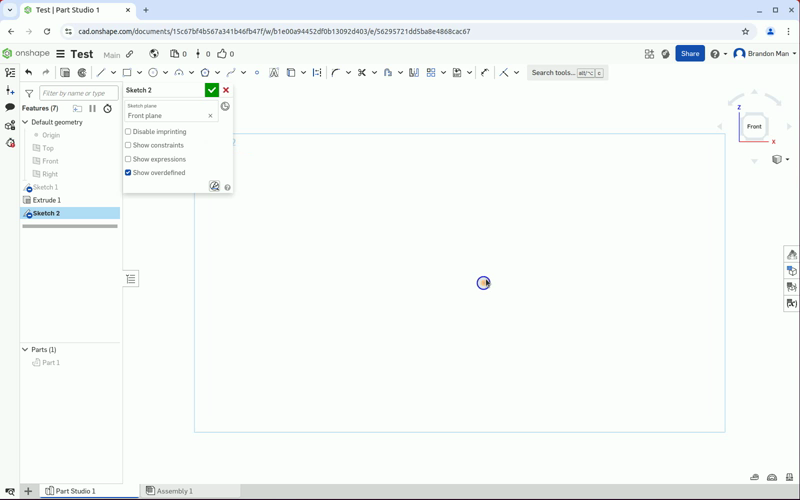
scroll(6)
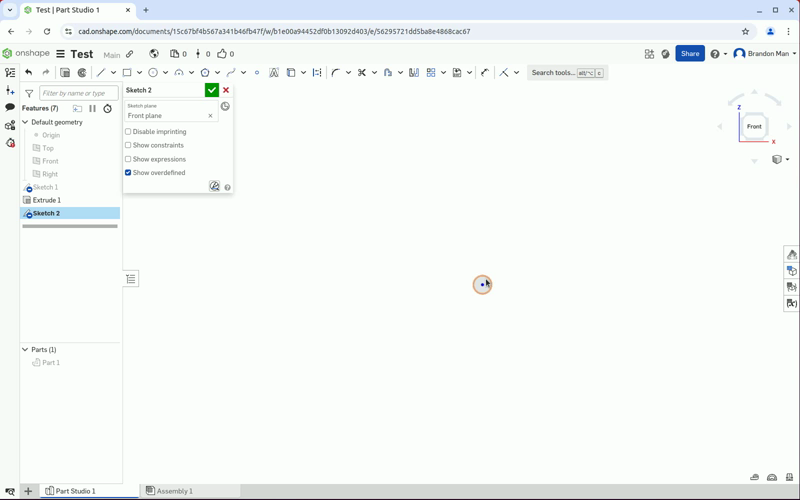
scroll(6)
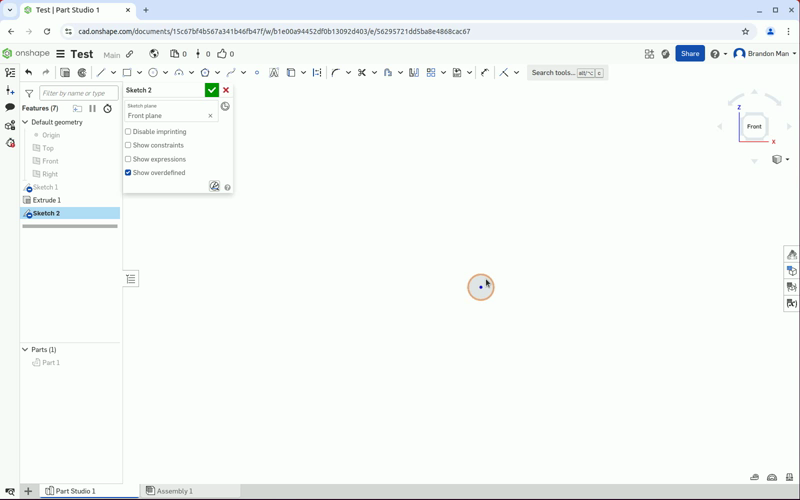
scroll(6)
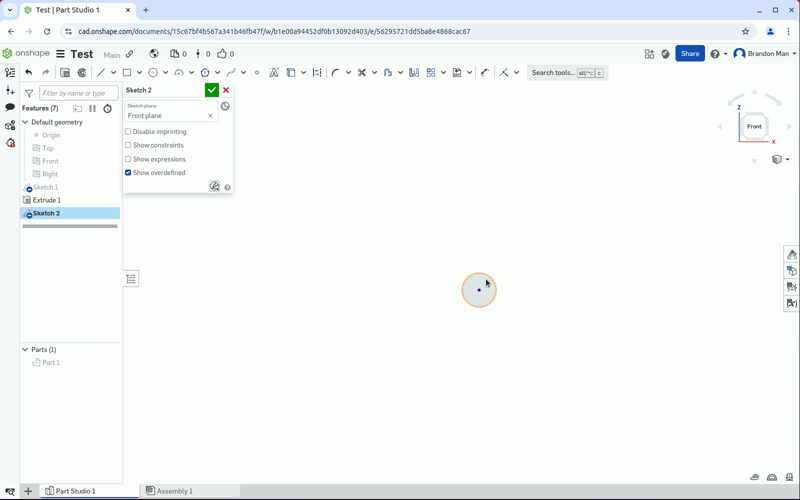
scroll(6)
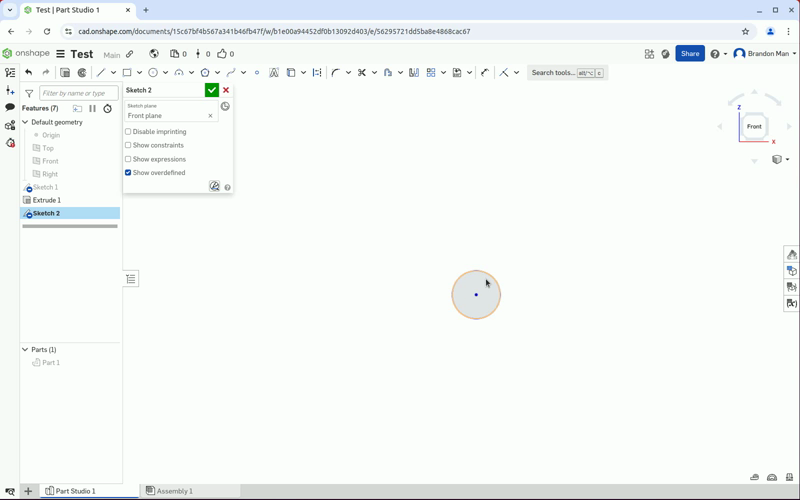
scroll(6)
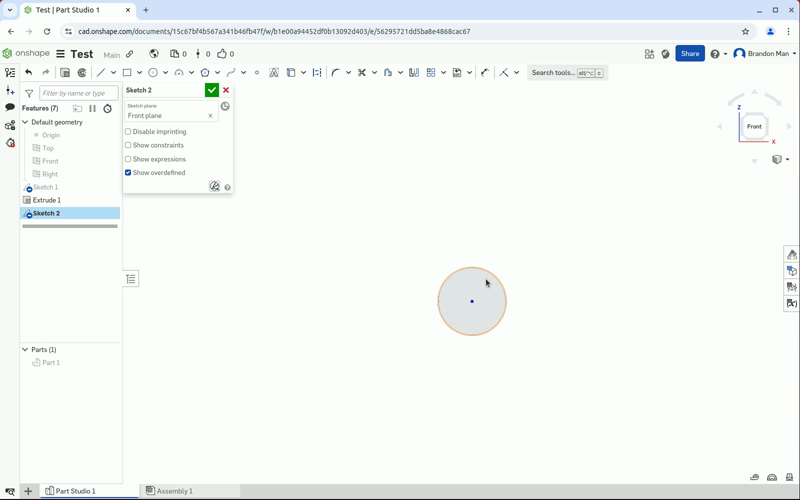
scroll(6)
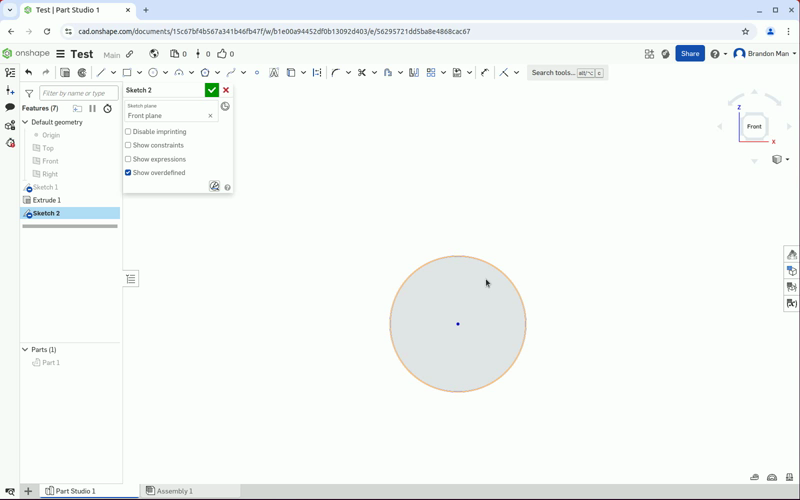
click(486, 278)
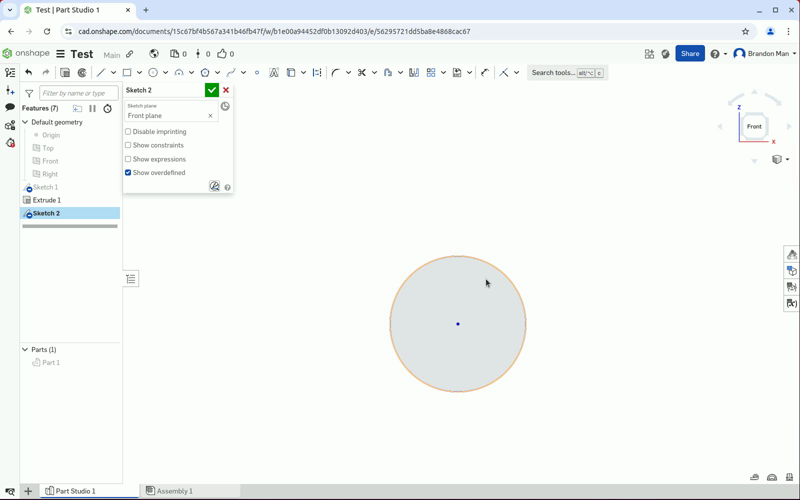
scroll(-6)
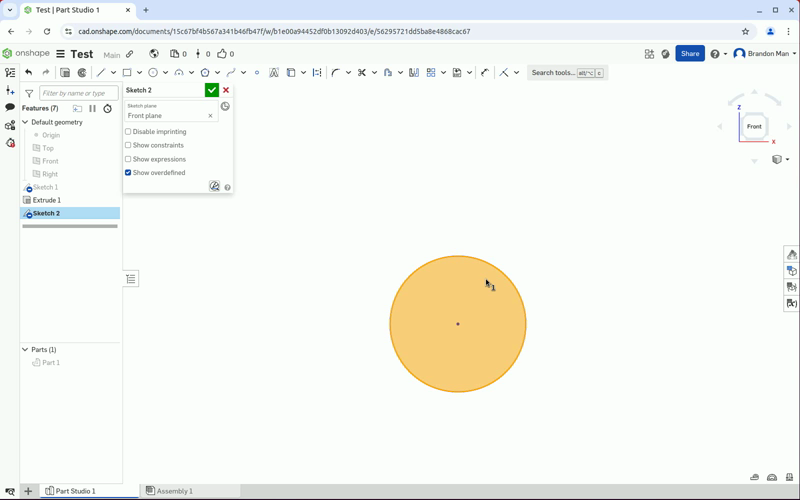
scroll(-6)
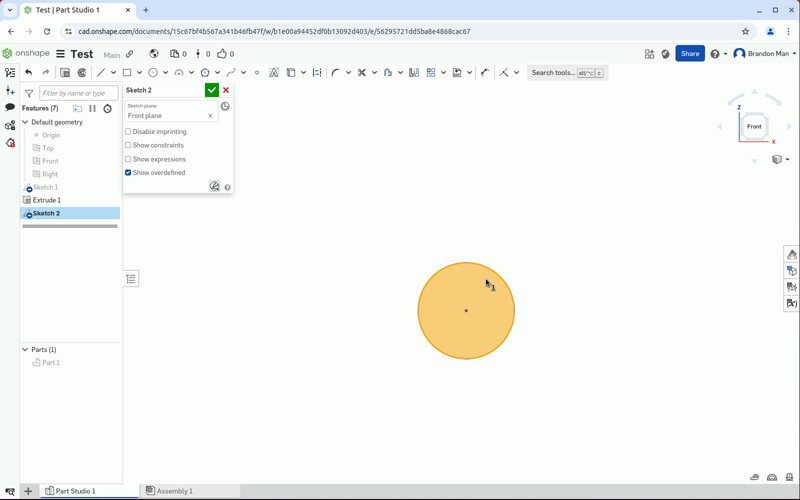
scroll(-6)
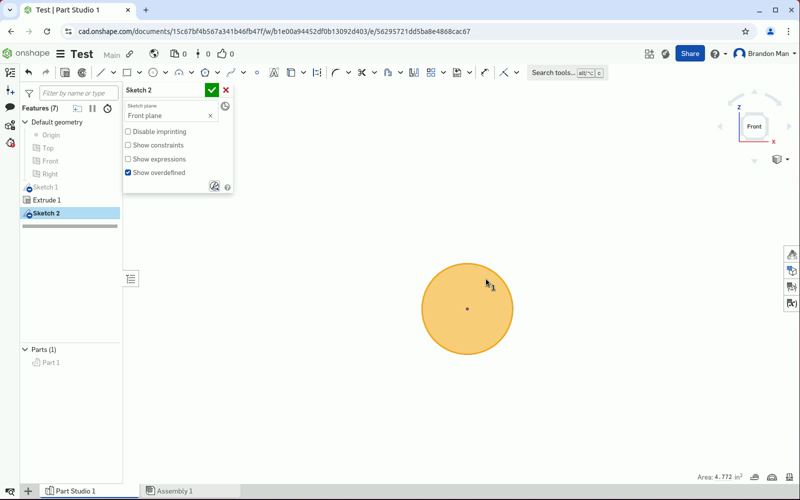
scroll(-6)
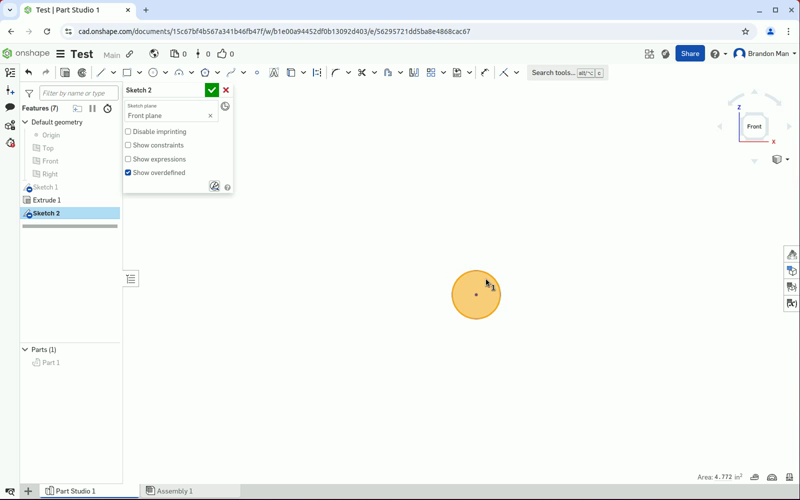
scroll(-6)
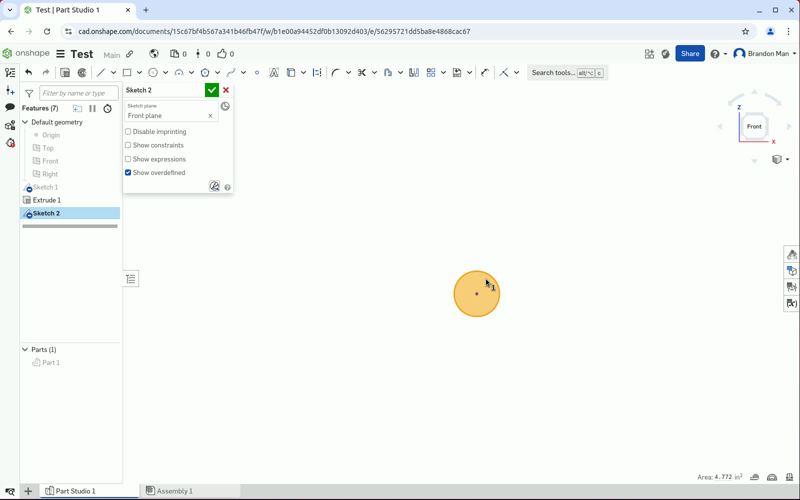
scroll(-6)
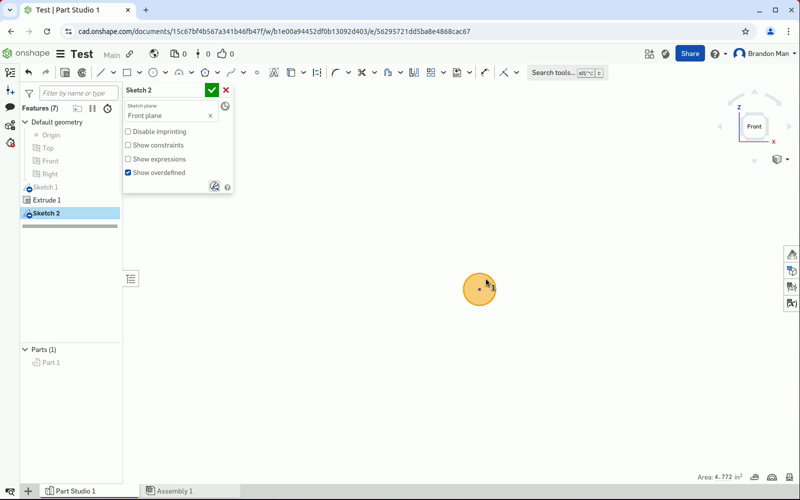
scroll(-6)
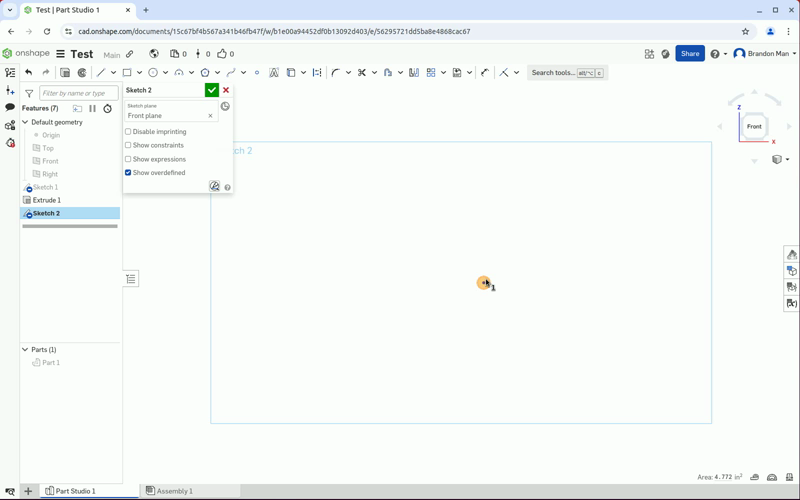
mouse_move(73, 352)
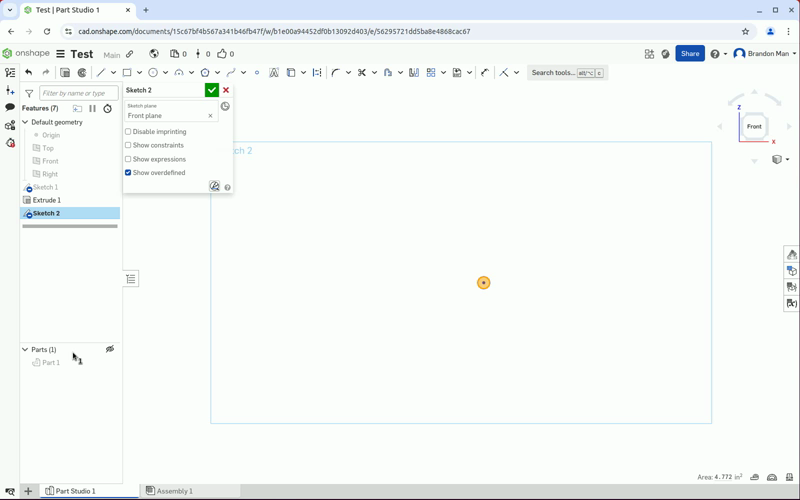
key(shift+y)
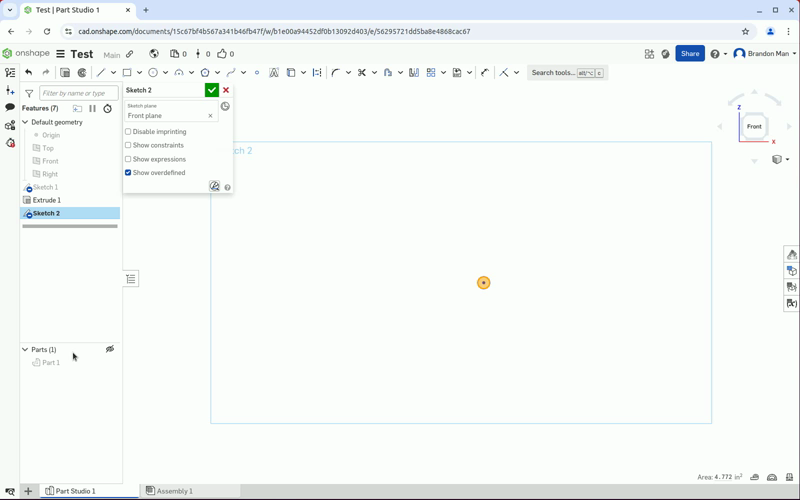
key(shift+e)
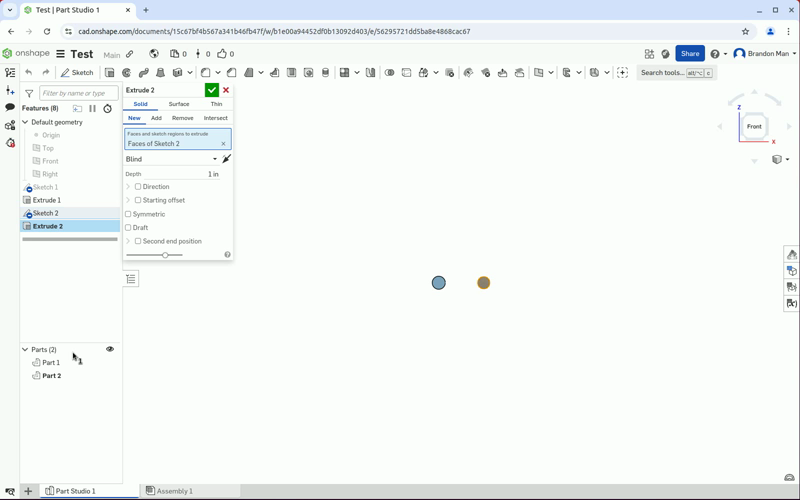
mouse_move(143, 106)
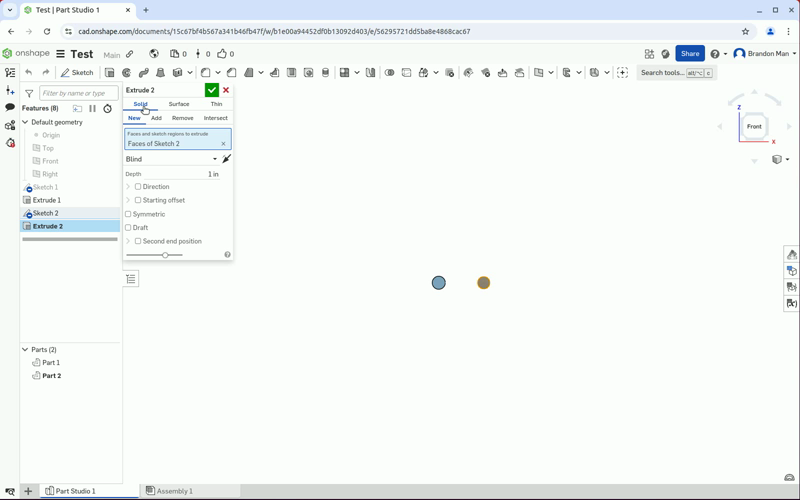
click(143, 106)
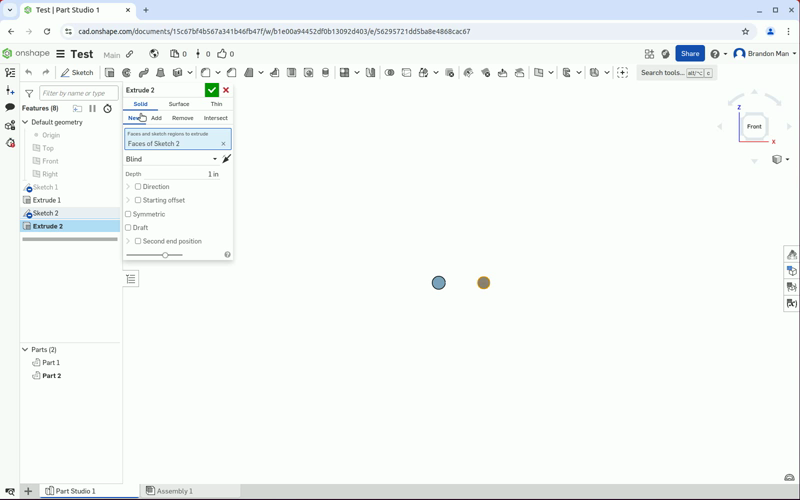
mouse_move(137, 120)
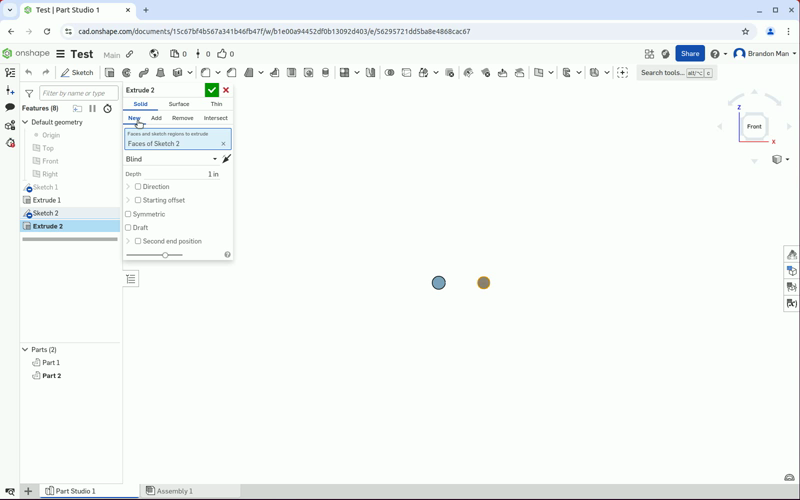
click(137, 120)
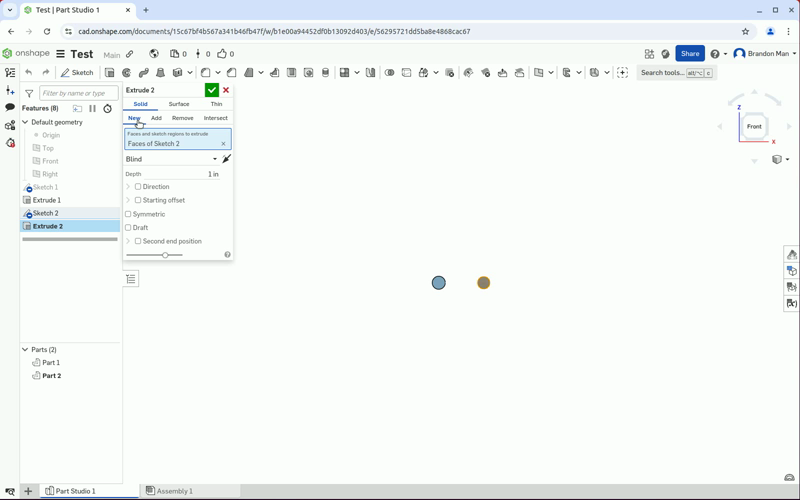
key(tab, 4)
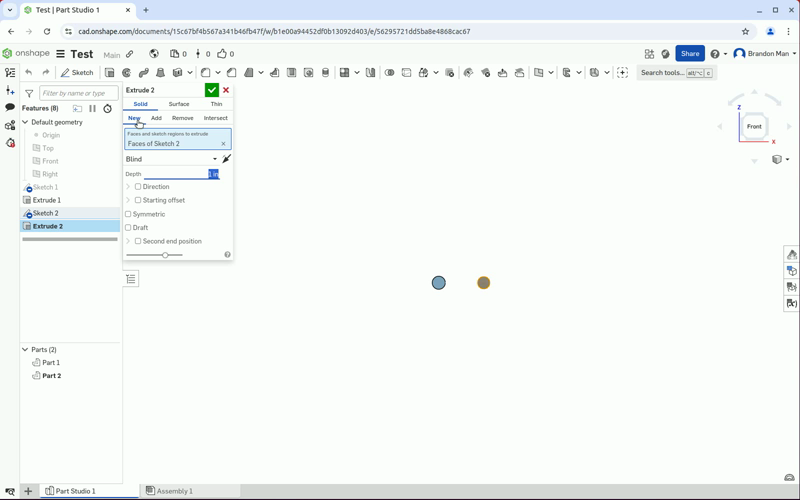
text(23.108)
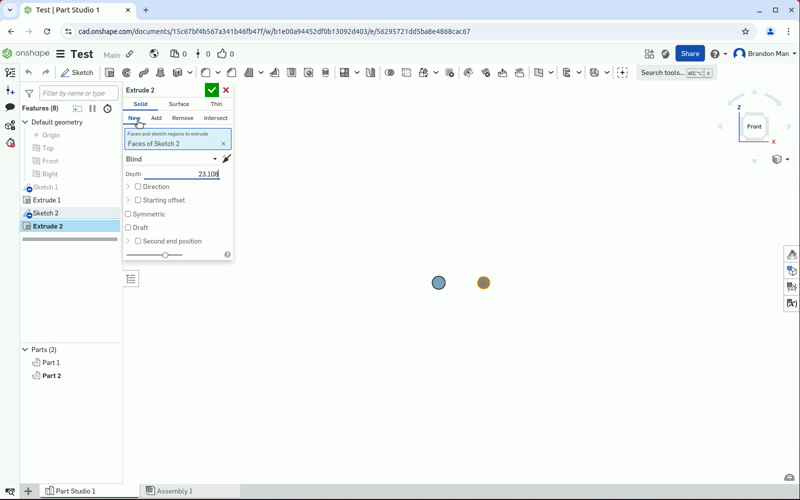
key(enter)
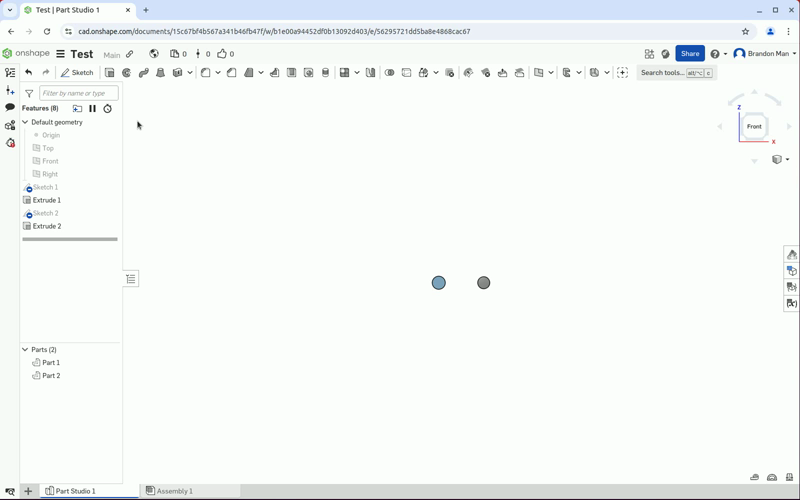
key(shift+h)
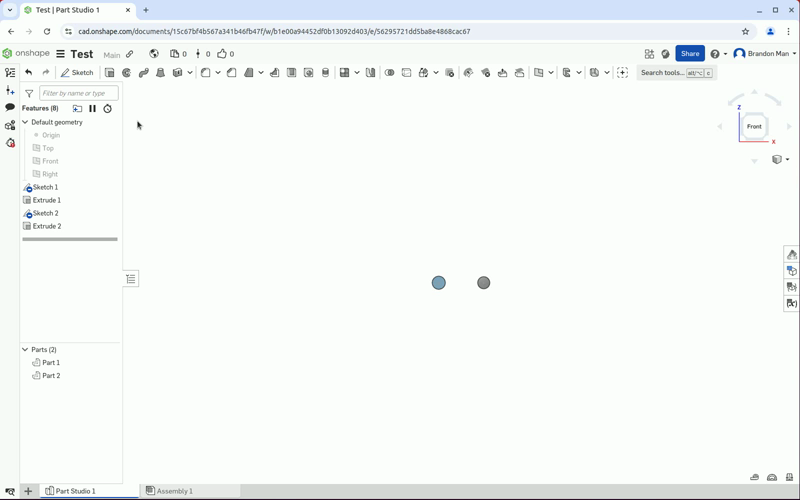
key(shift+h)
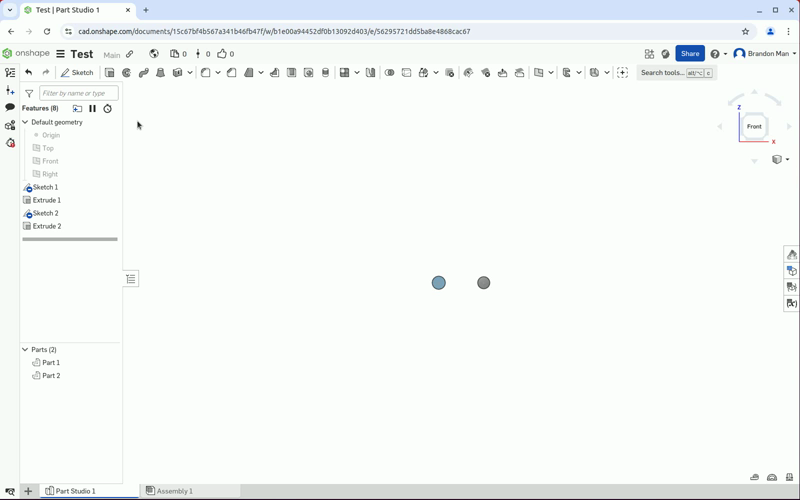
key(shift+7)
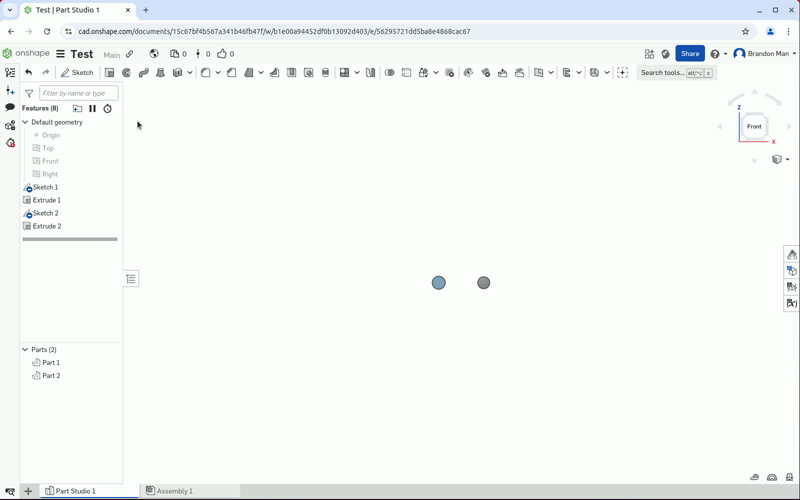
key(left, 2)
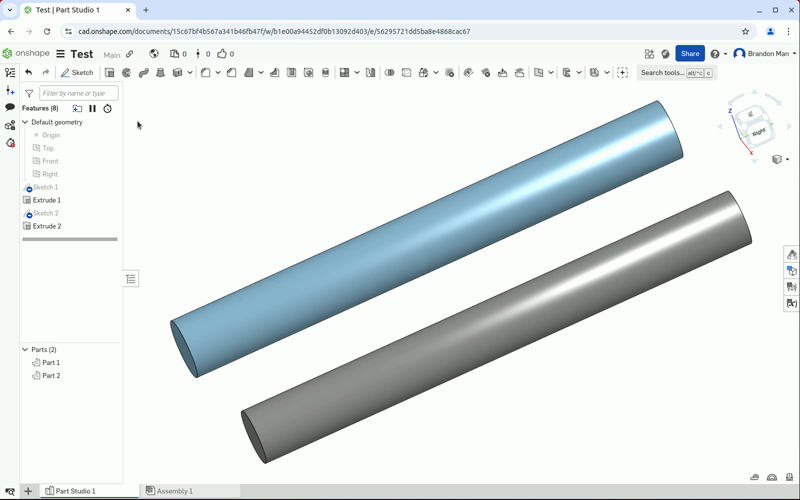
key(down, 2)
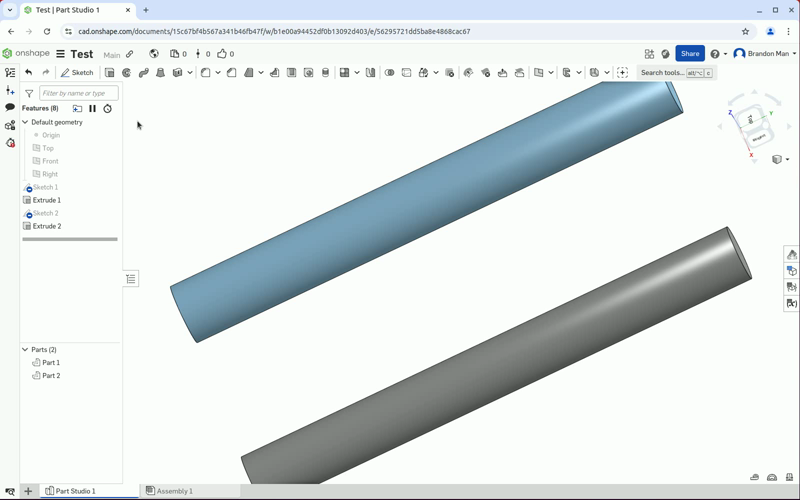
key(up, 2)
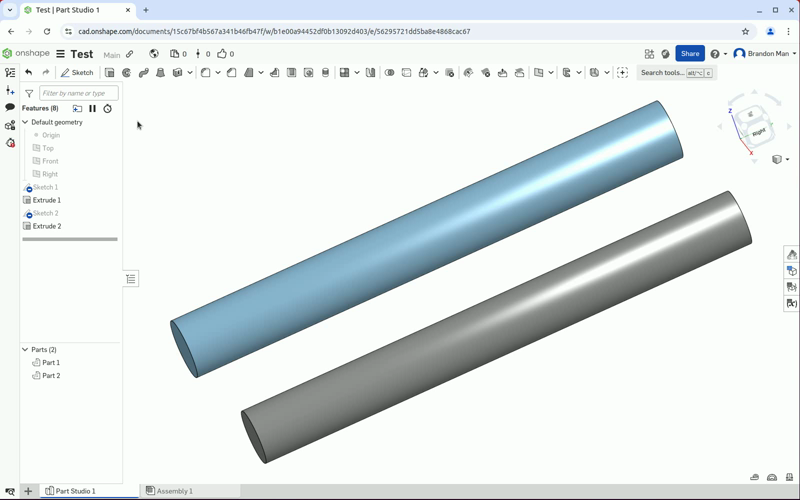
key(right, 2)
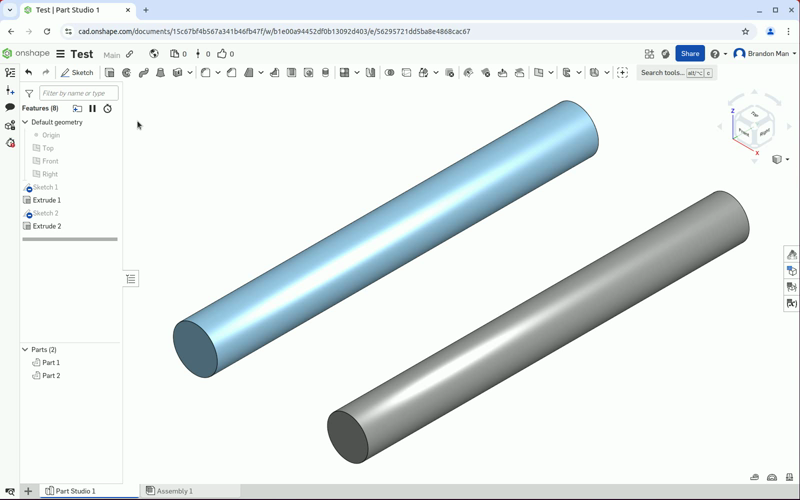
mouse_move(73, 189)
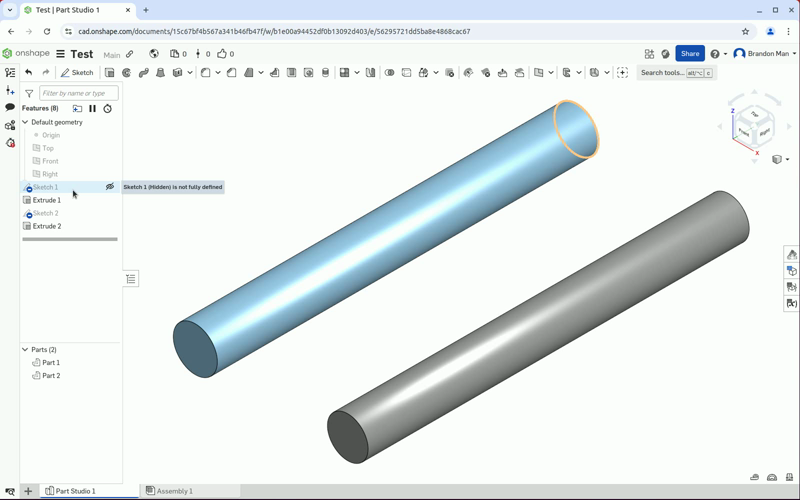
click(73, 189)